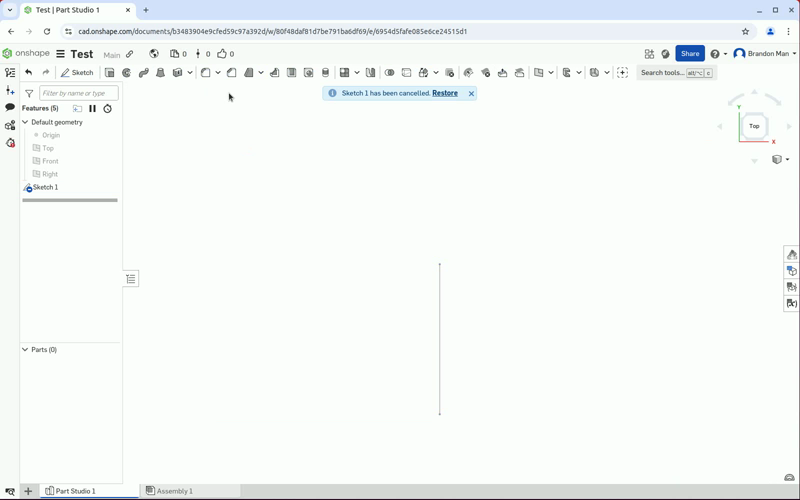
key(shift+h)
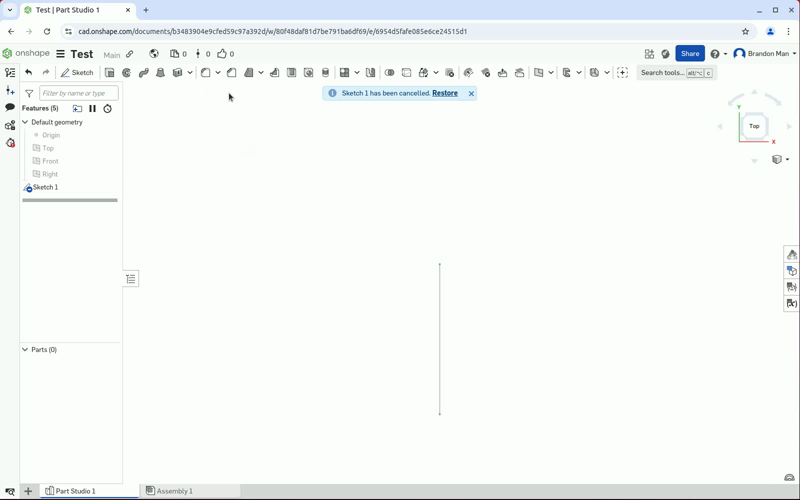
key(shift+s)
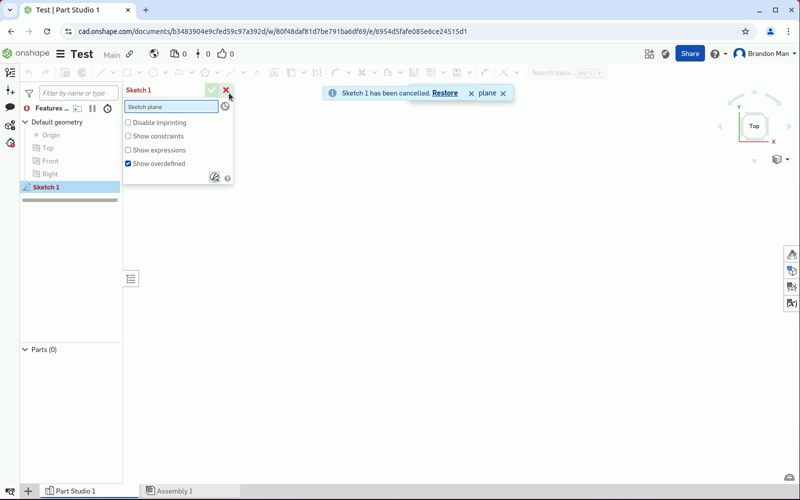
mouse_move(73, 150)
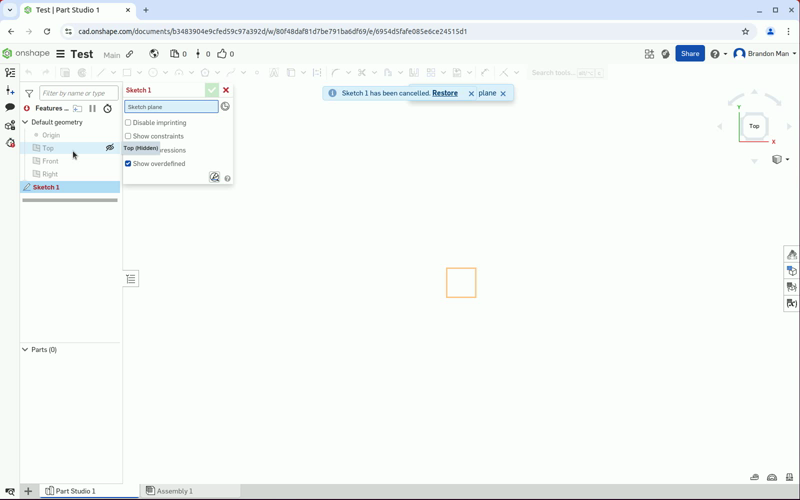
click(73, 150)
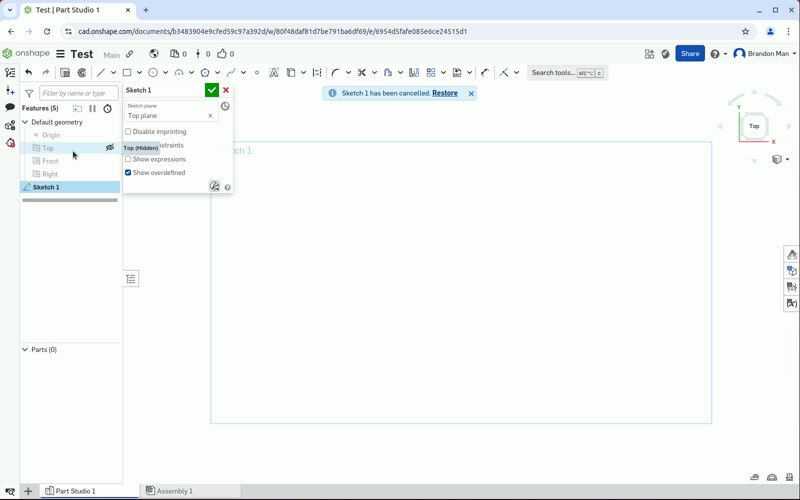
mouse_move(73, 352)
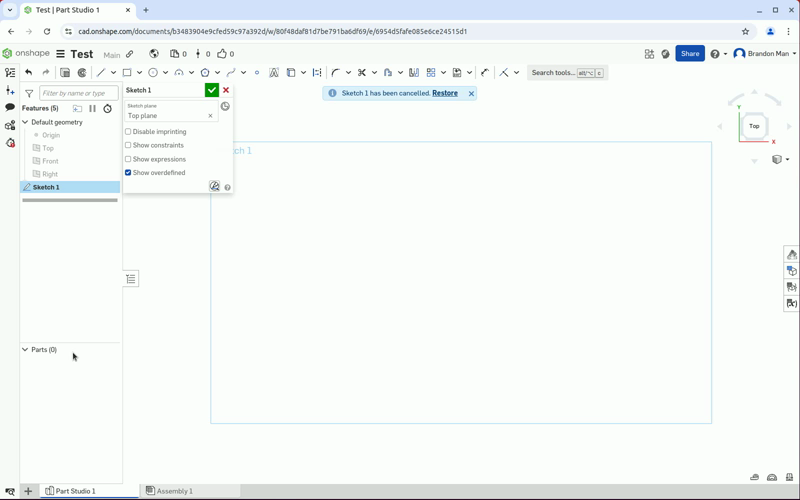
key(y)
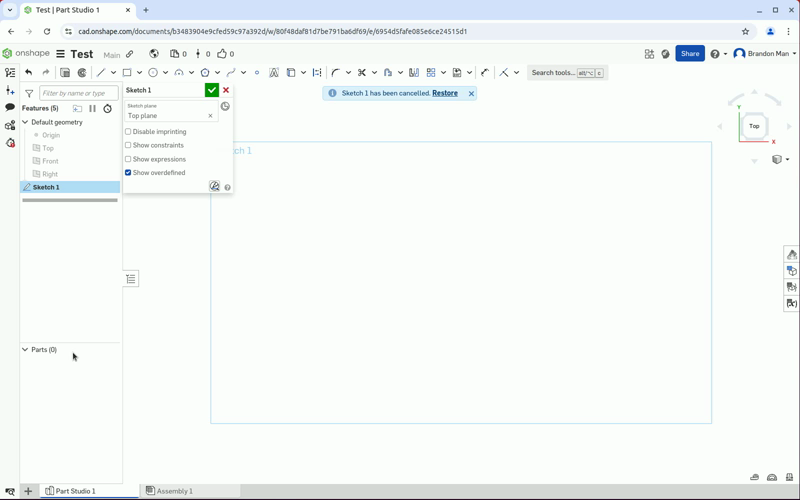
key(l)
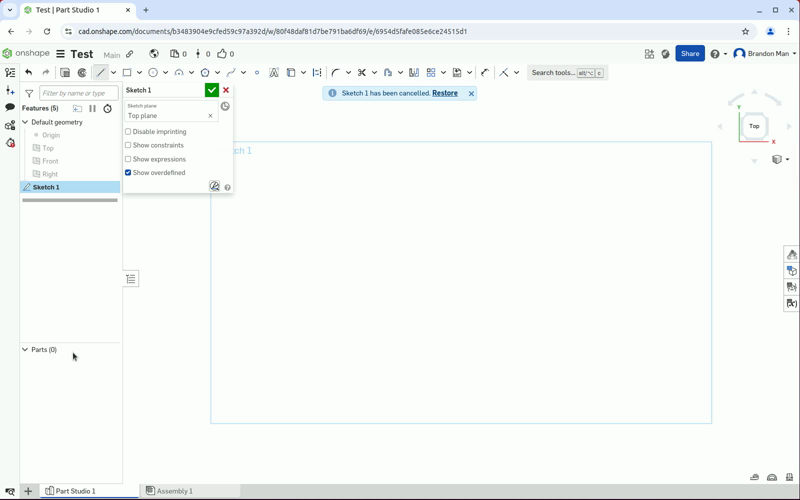
key_down(shift)
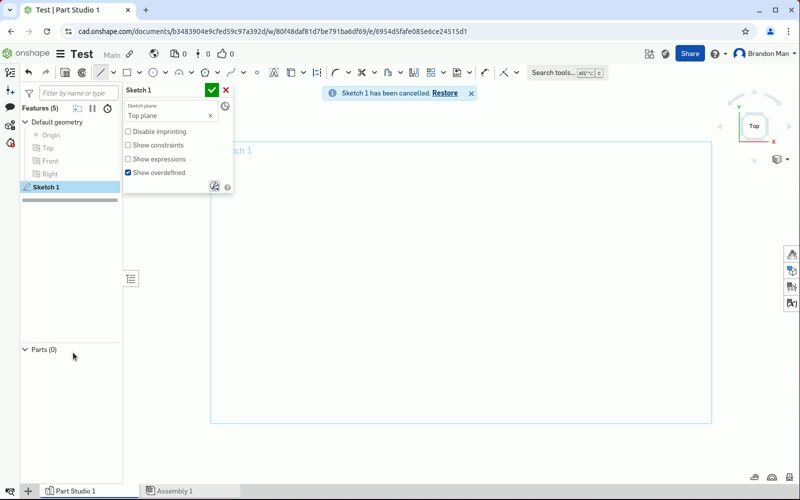
mouse_move(348, 327)
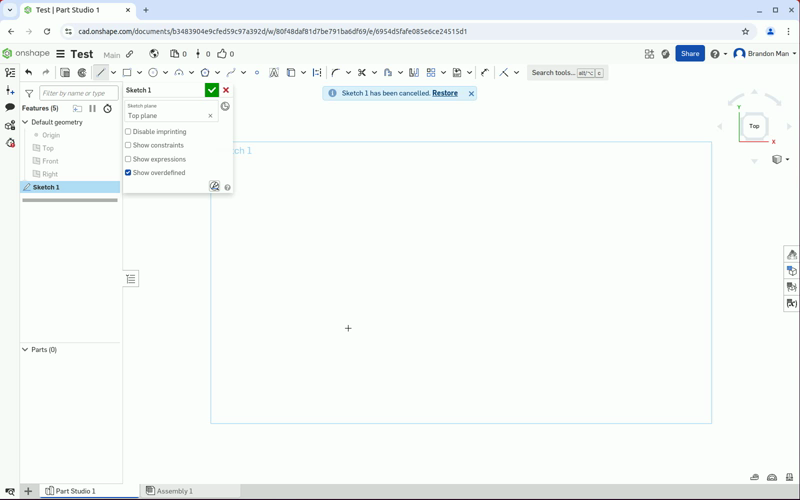
click(348, 327)
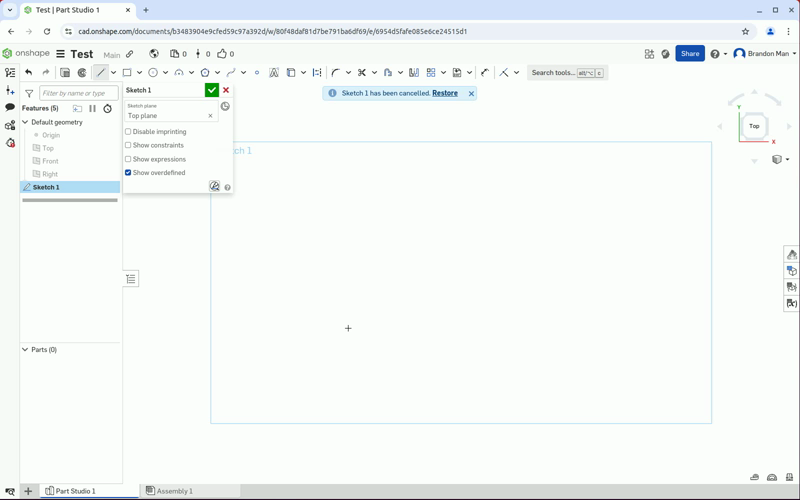
key_up(shift)
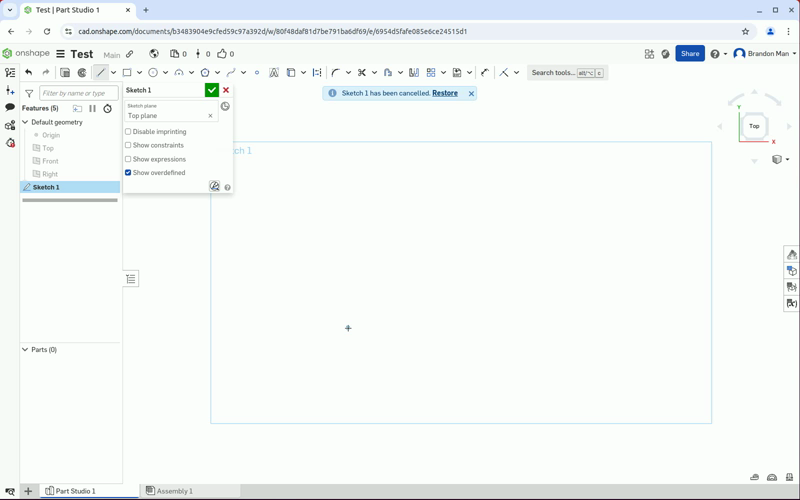
key_down(shift)
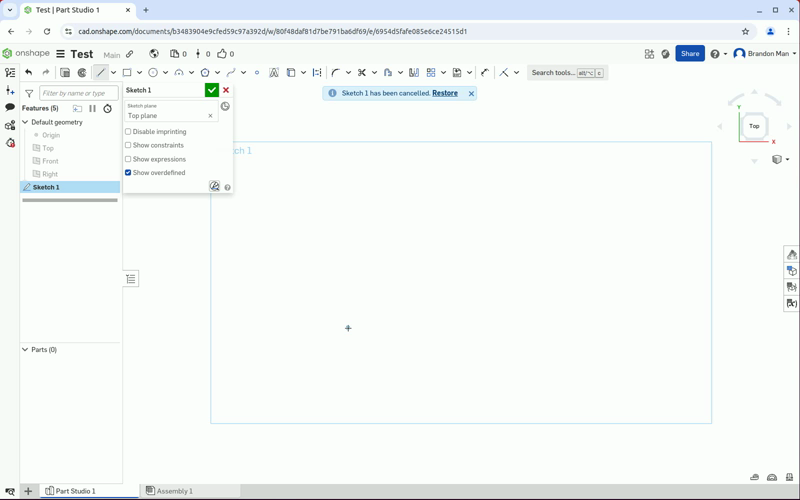
mouse_move(378, 327)
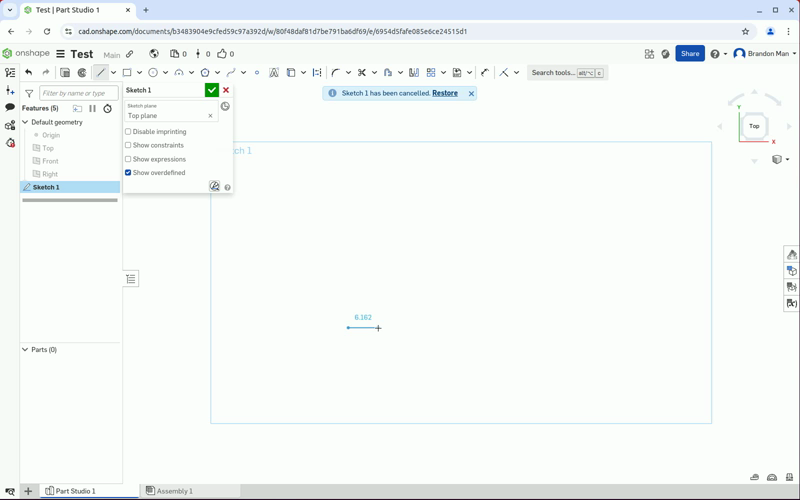
mouse_move(376, 327)
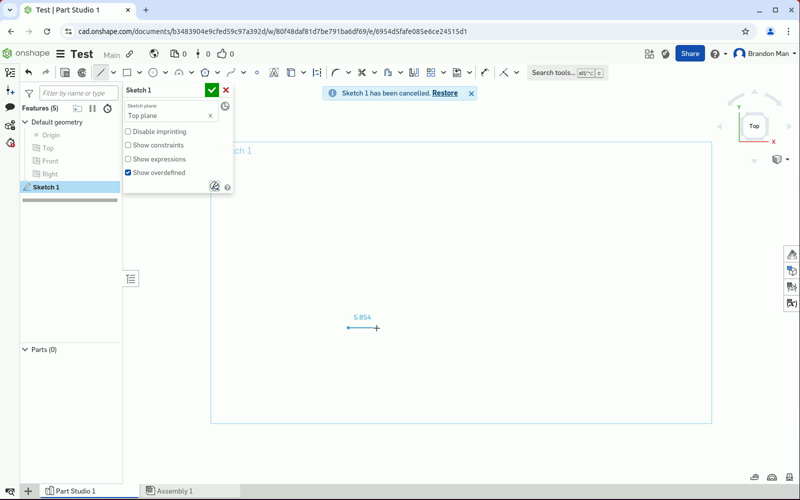
click(376, 327)
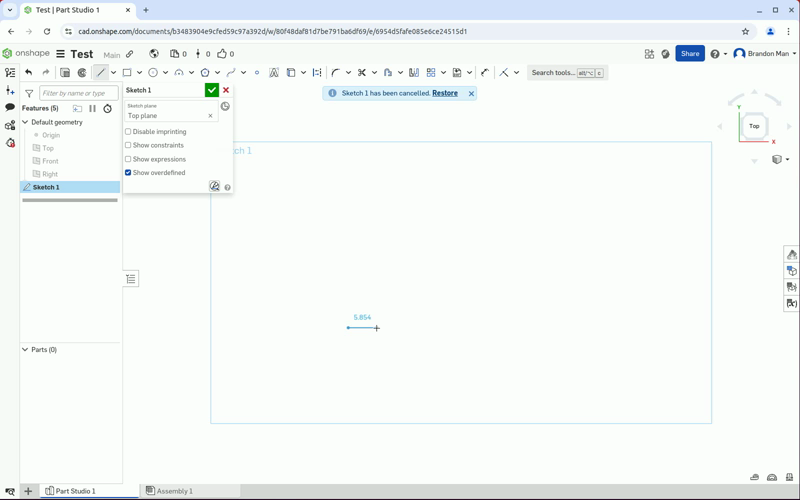
key_up(shift)
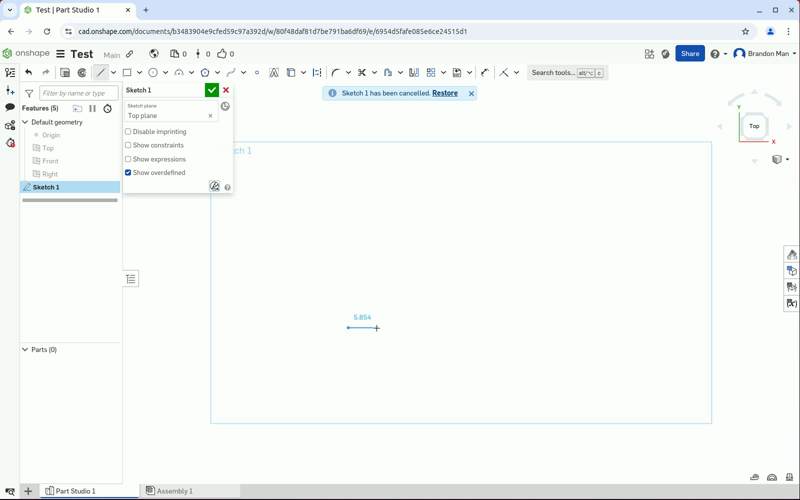
key_down(shift)
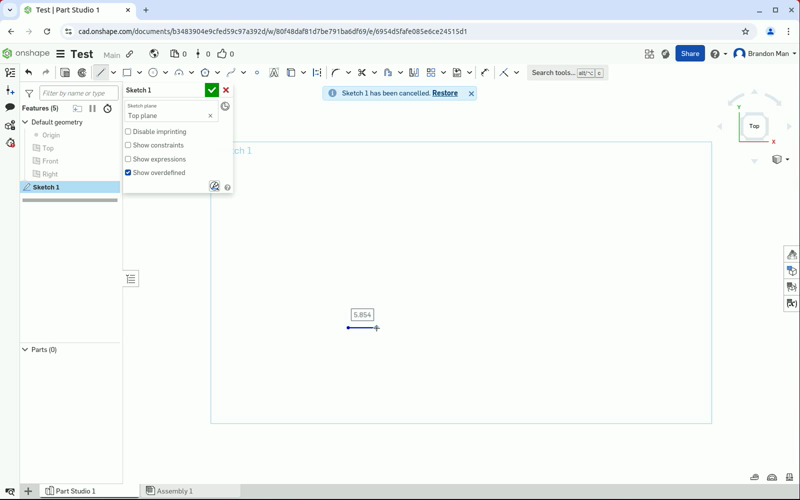
mouse_move(376, 267)
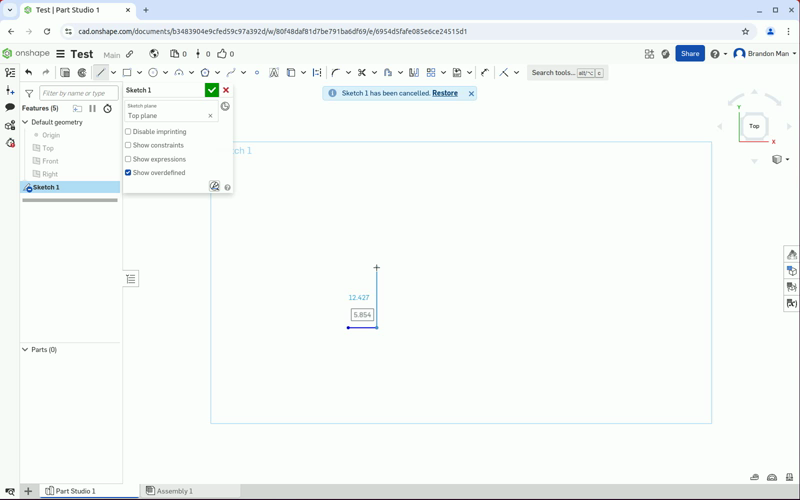
click(376, 267)
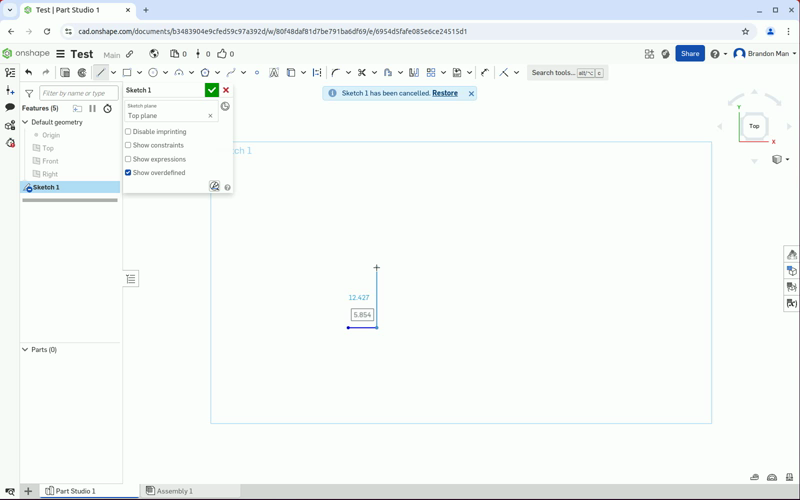
key_up(shift)
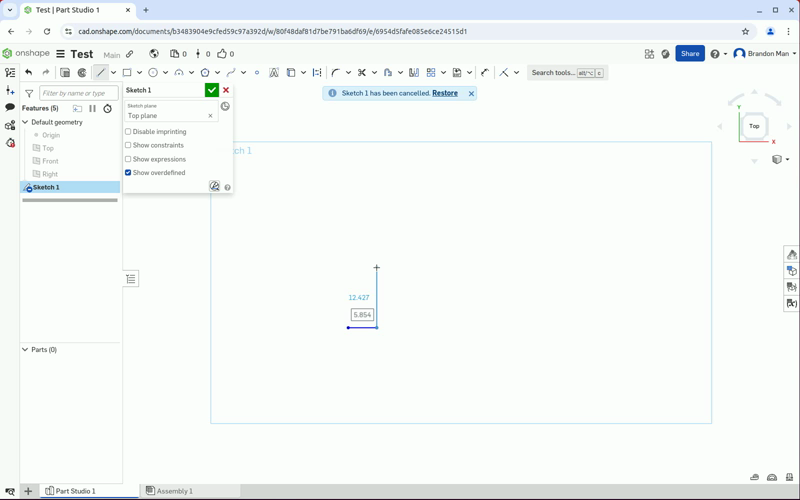
key_down(shift)
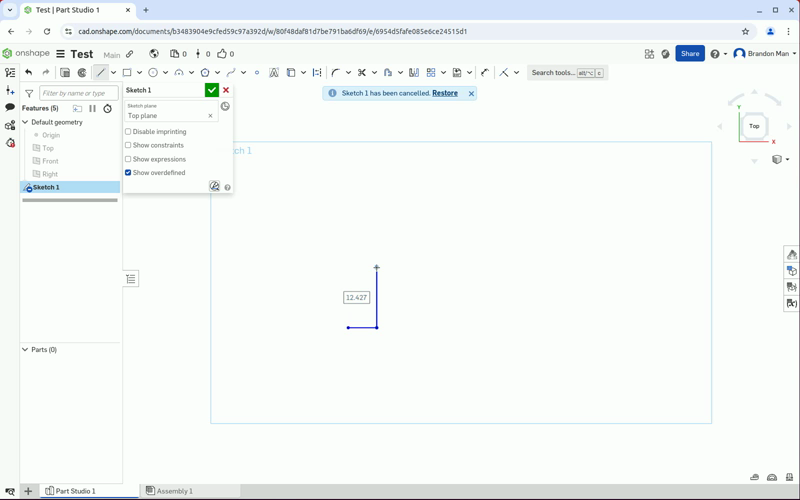
mouse_move(406, 267)
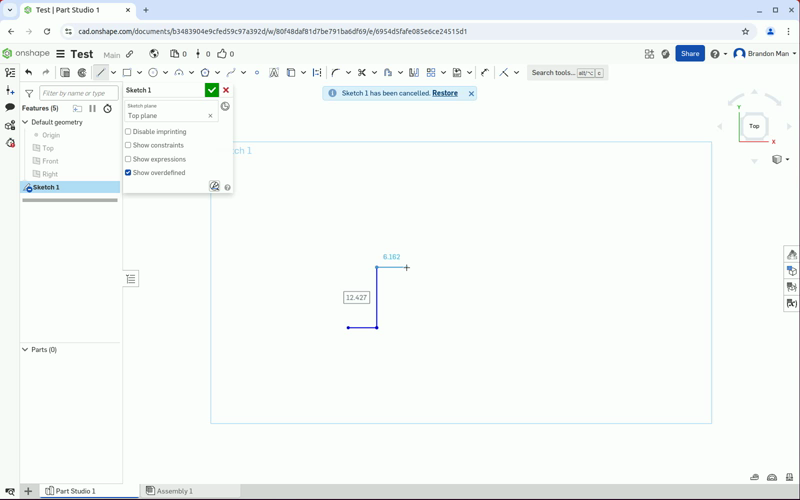
mouse_move(348, 267)
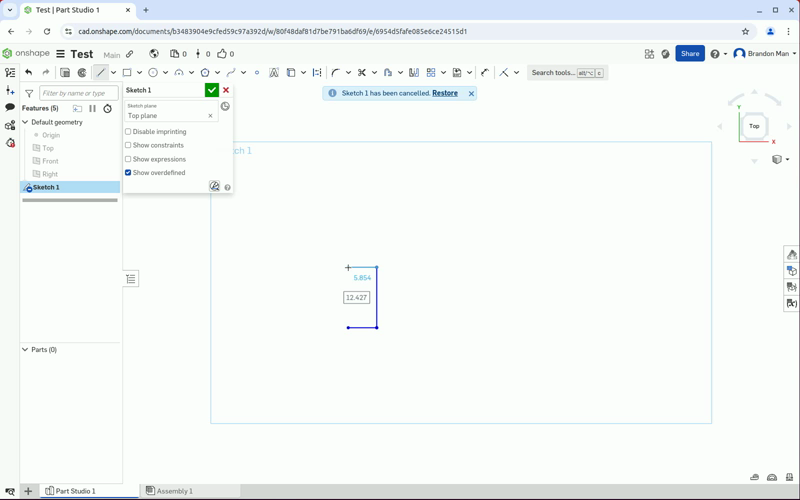
click(348, 267)
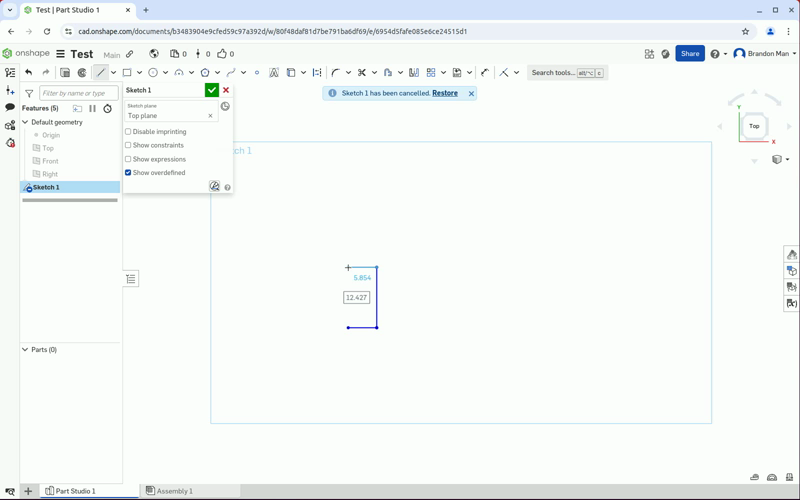
key_up(shift)
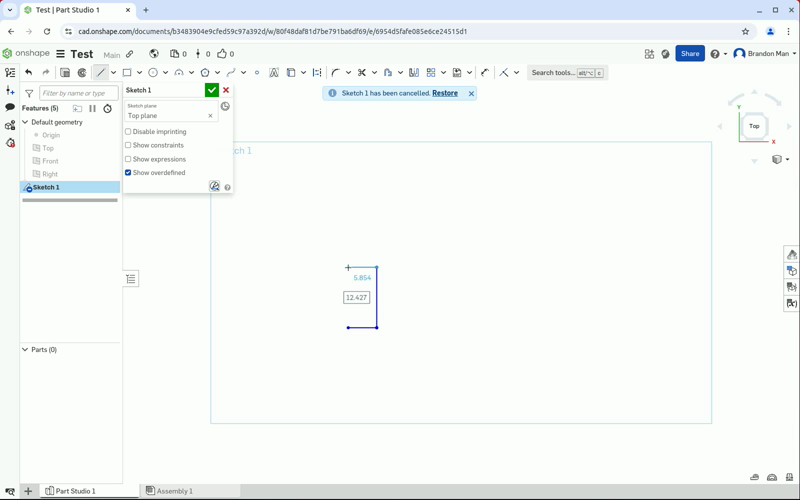
key_down(shift)
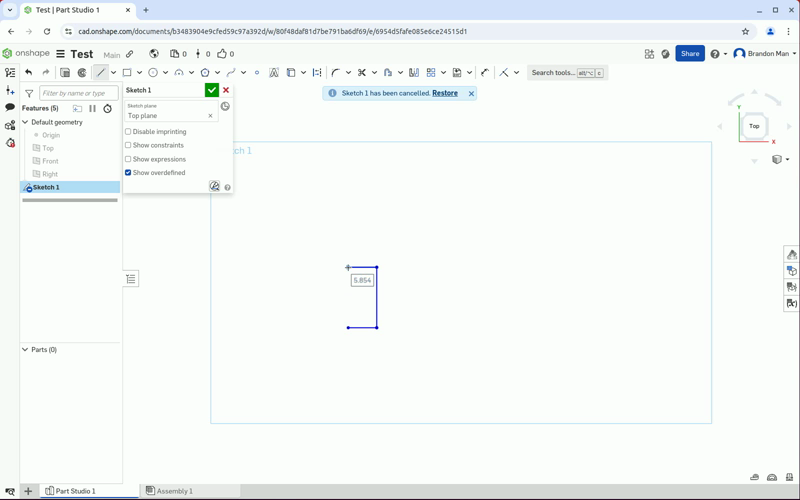
mouse_move(348, 327)
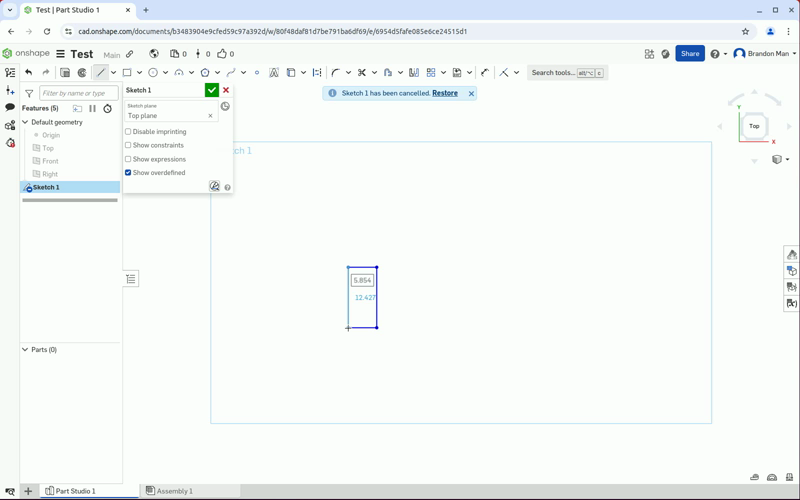
key_up(shift)
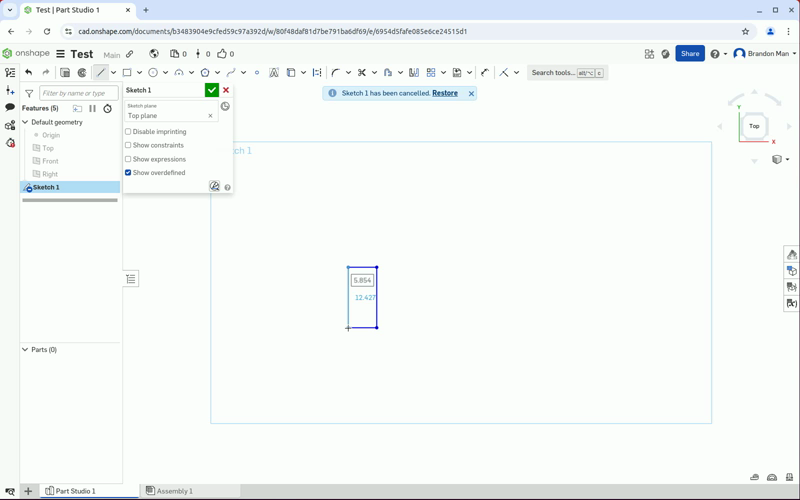
click(348, 327)
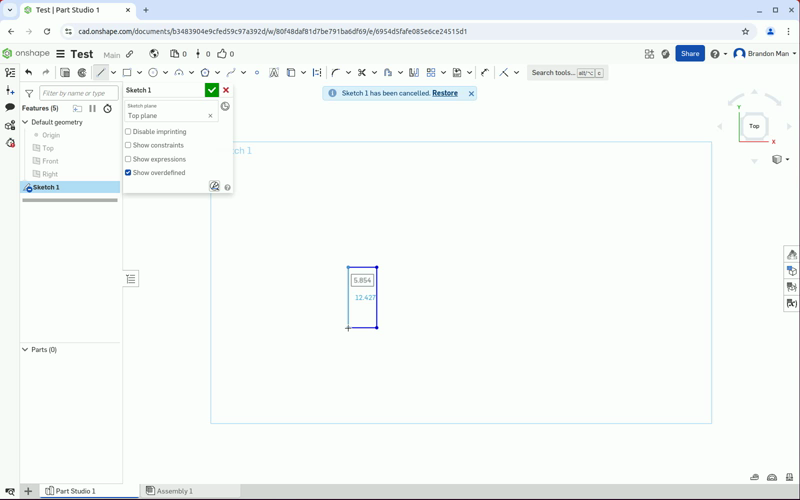
key(esc)
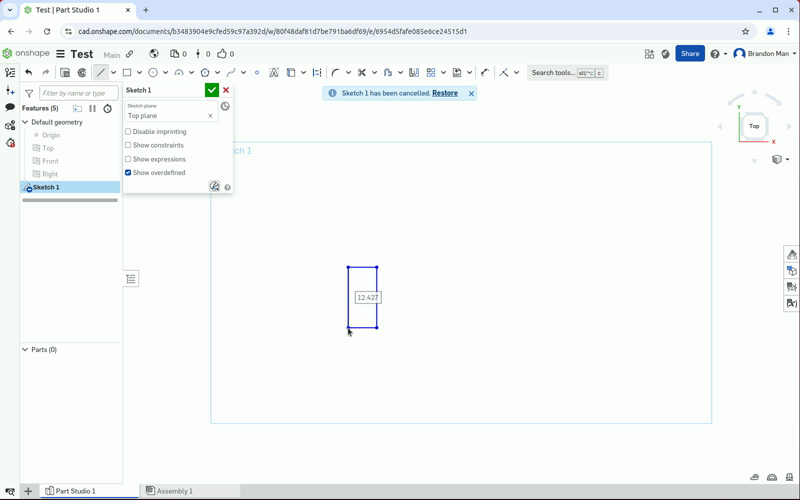
mouse_move(352, 286)
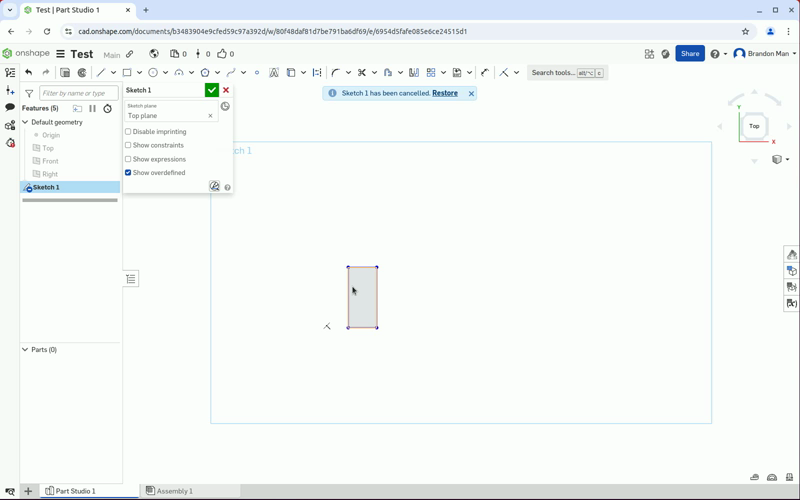
scroll(6)
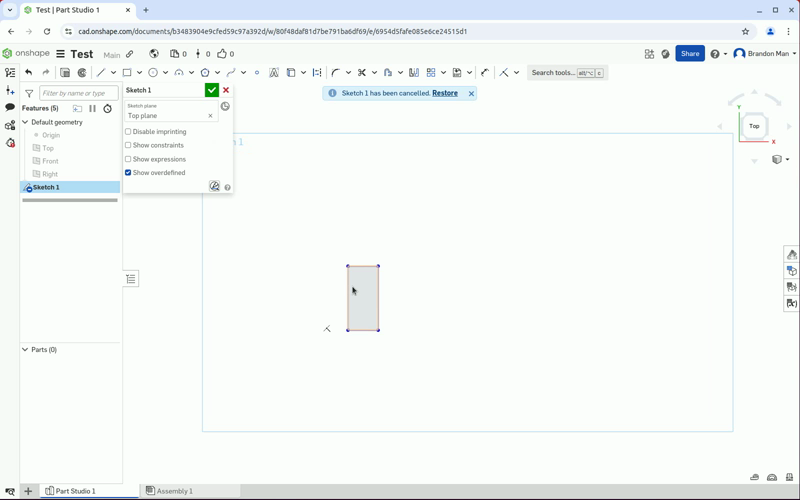
scroll(6)
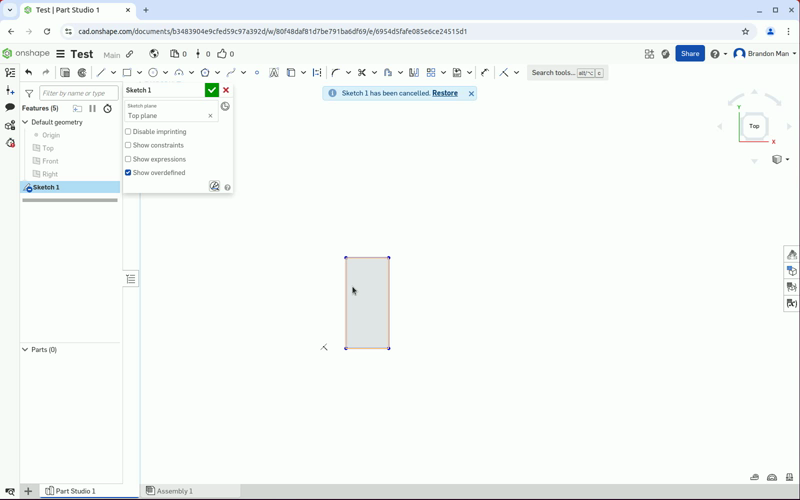
scroll(6)
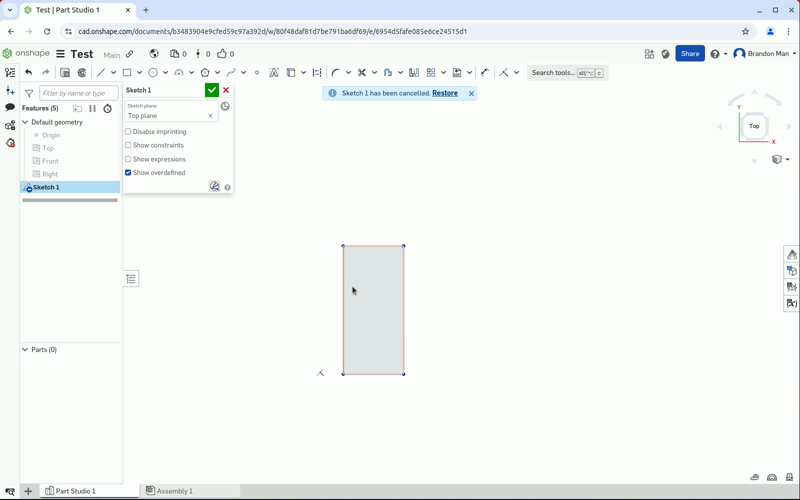
scroll(6)
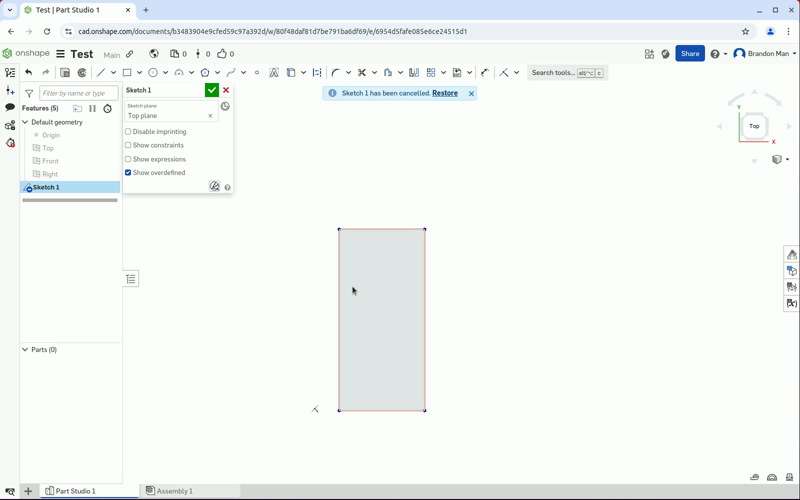
scroll(6)
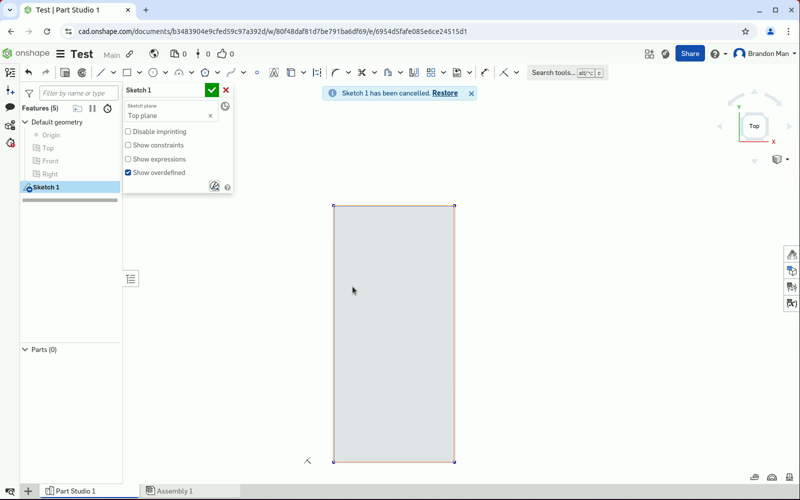
scroll(6)
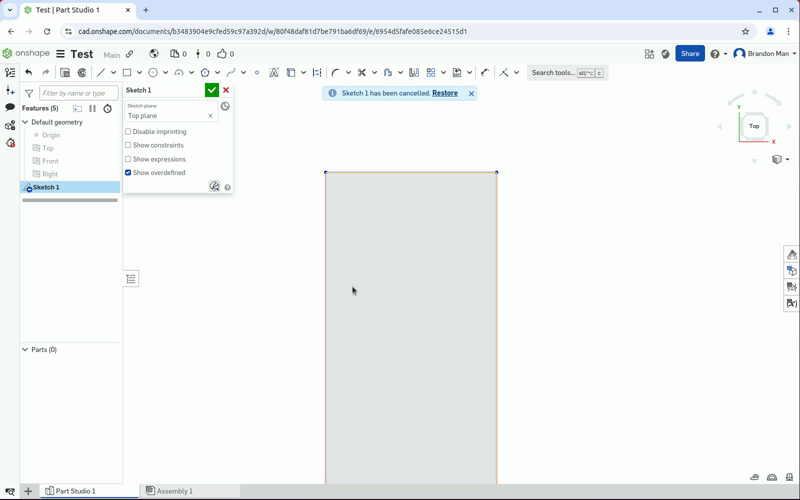
scroll(6)
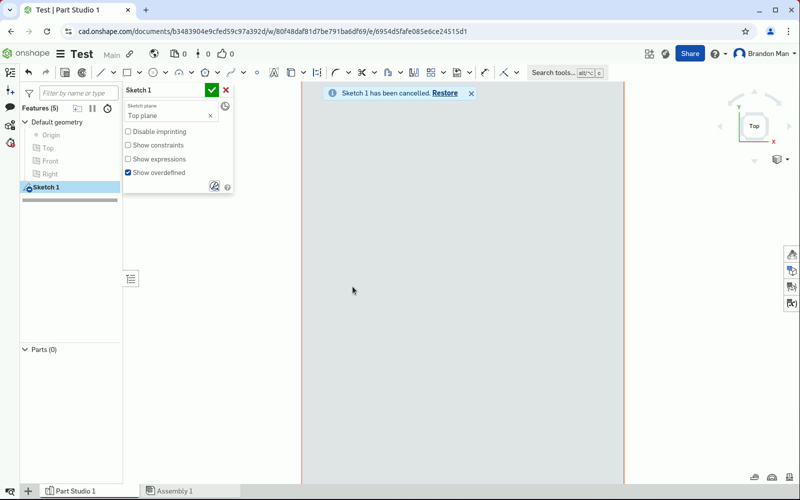
click(352, 286)
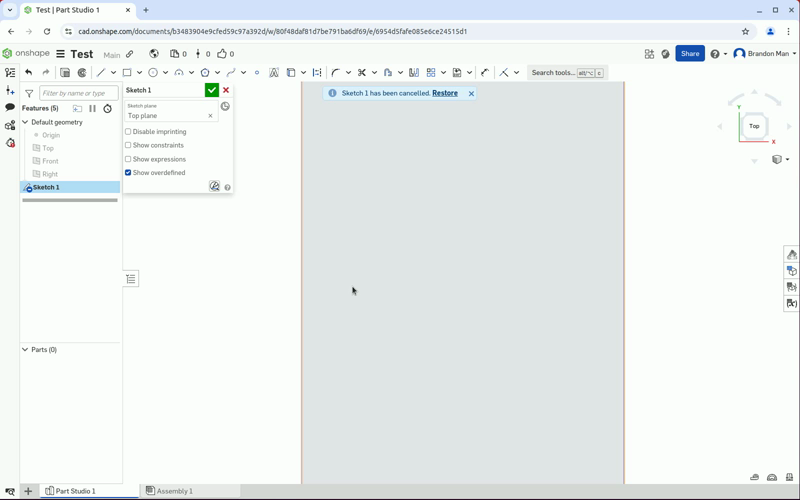
scroll(-6)
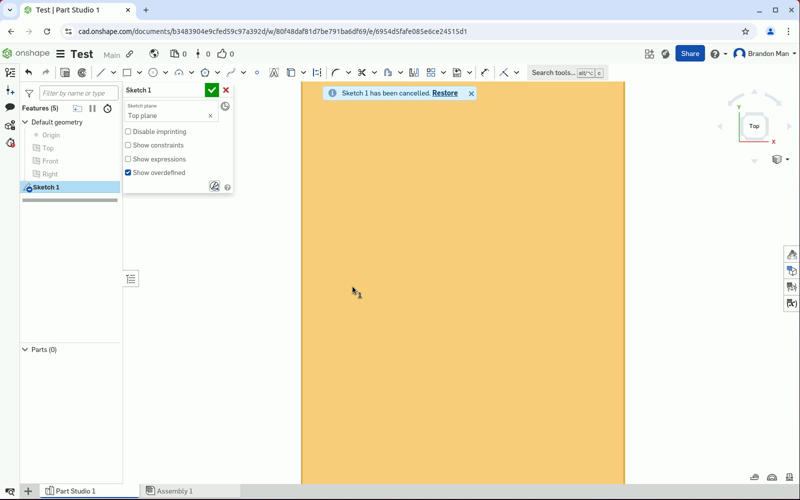
scroll(-6)
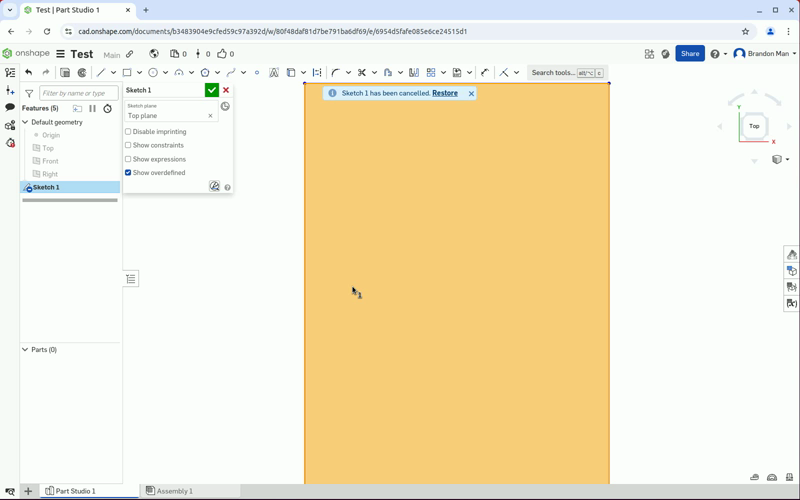
scroll(-6)
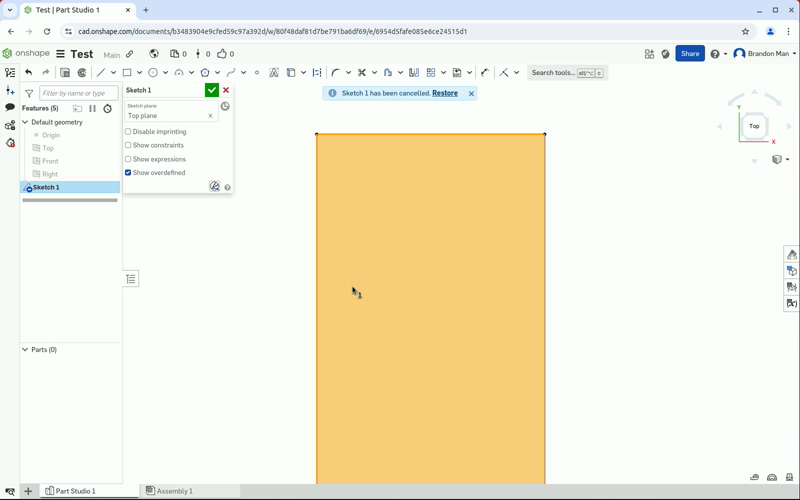
scroll(-6)
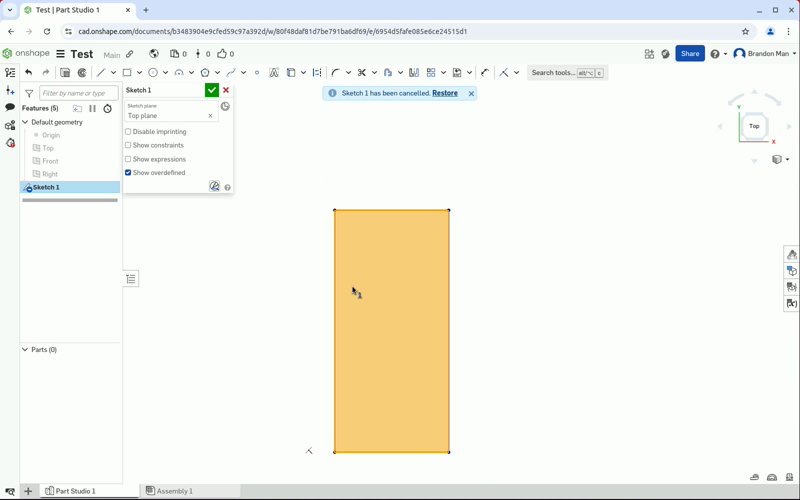
scroll(-6)
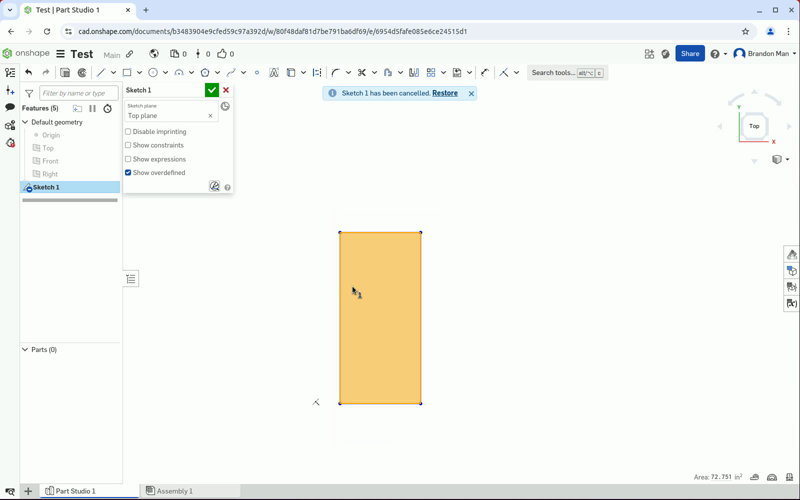
scroll(-6)
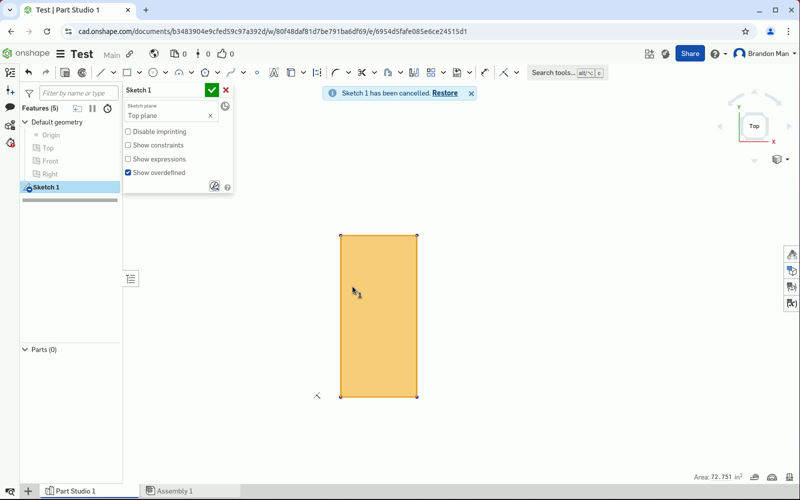
scroll(-6)
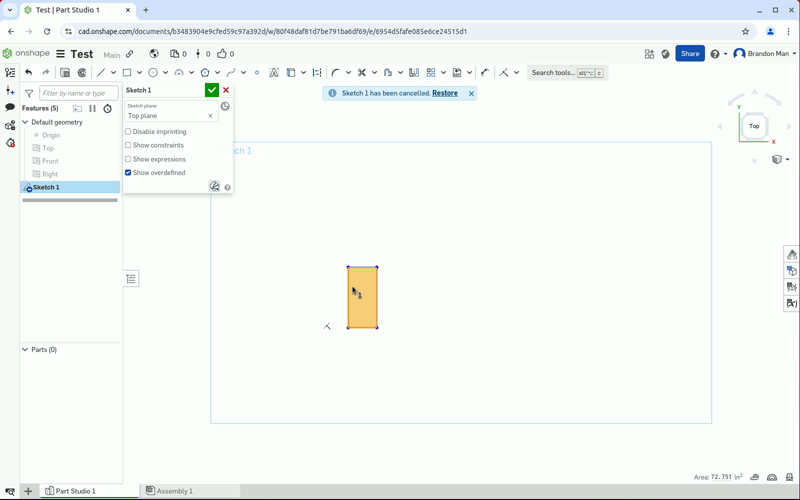
mouse_move(73, 352)
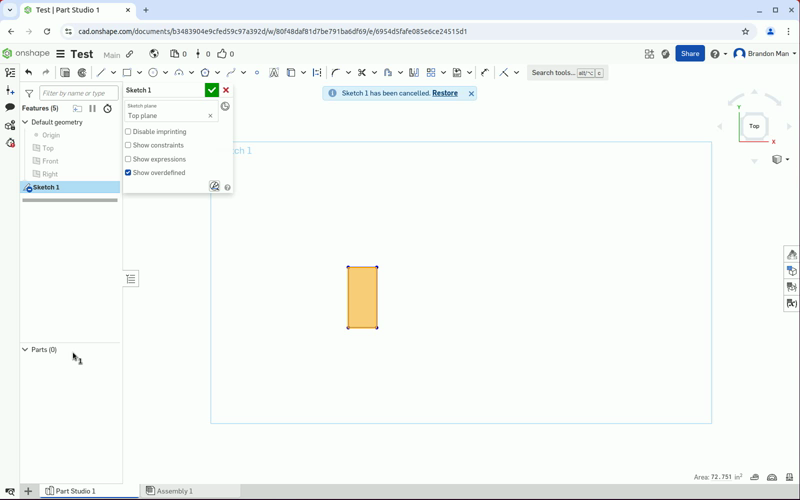
key(shift+y)
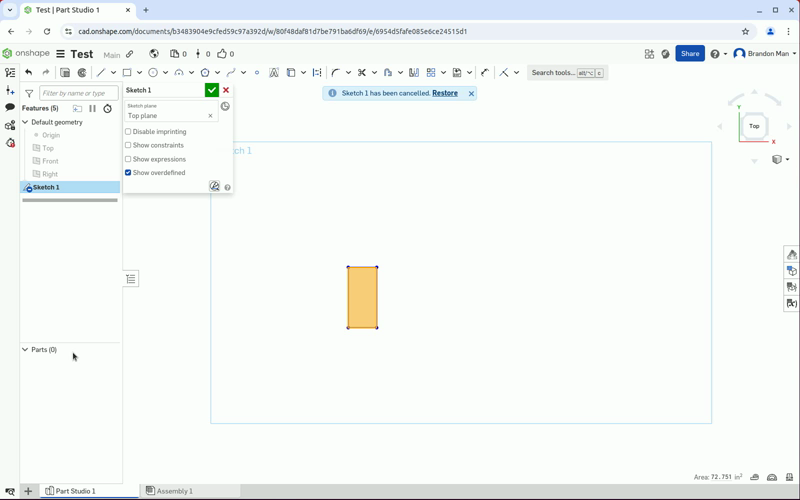
key(shift+e)
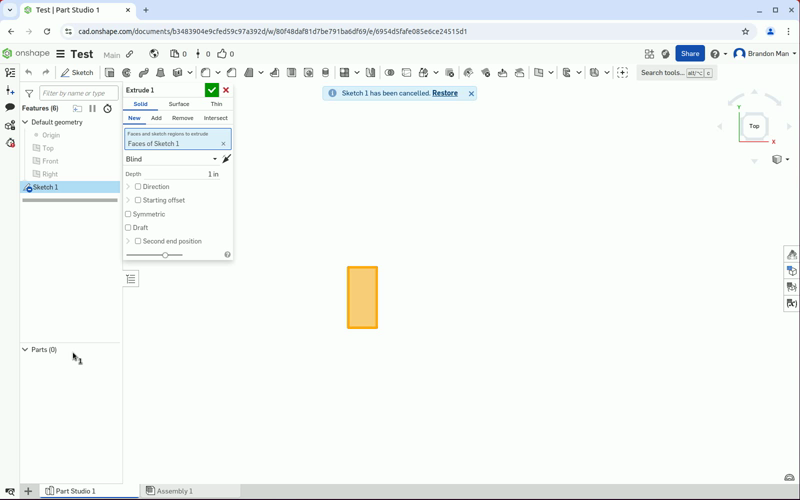
mouse_move(143, 106)
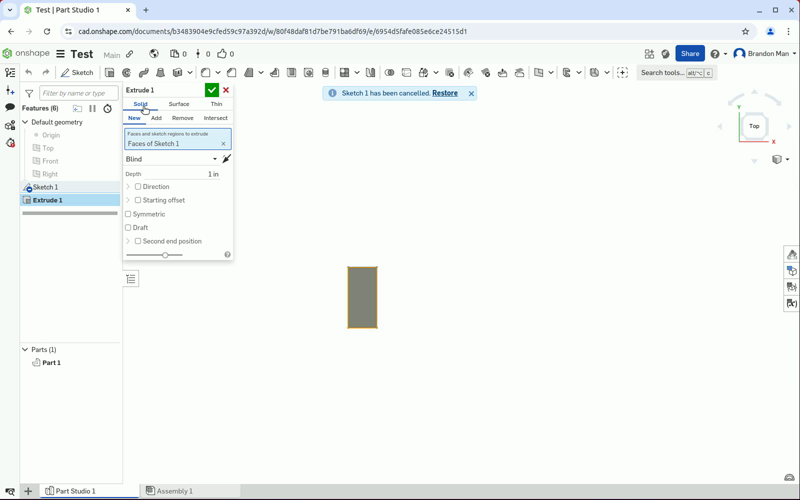
click(143, 106)
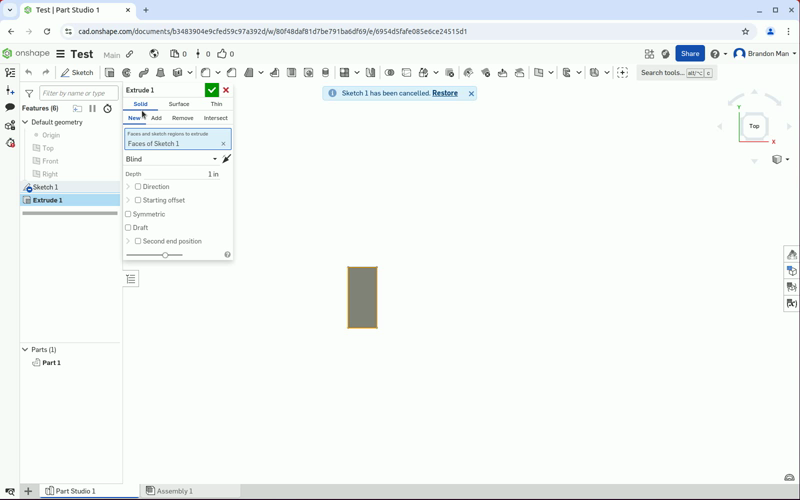
mouse_move(137, 120)
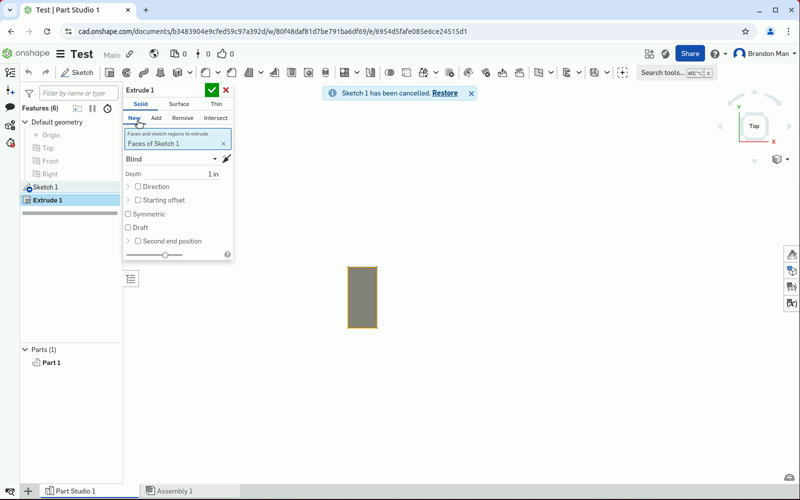
click(137, 120)
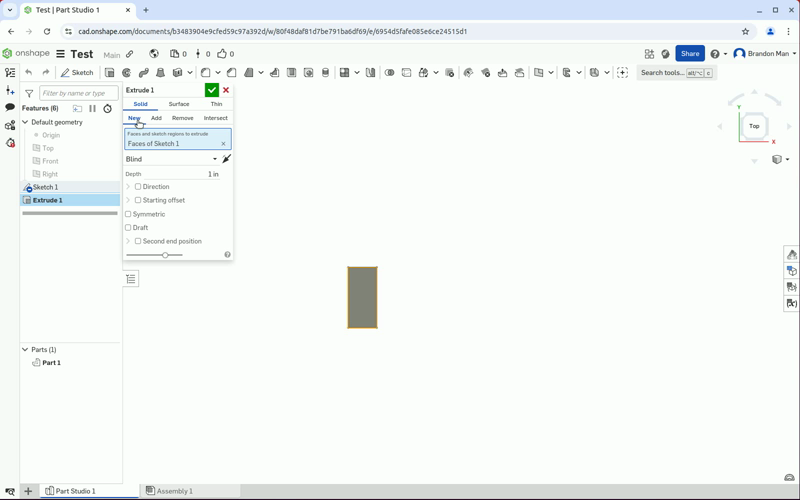
key(tab, 4)
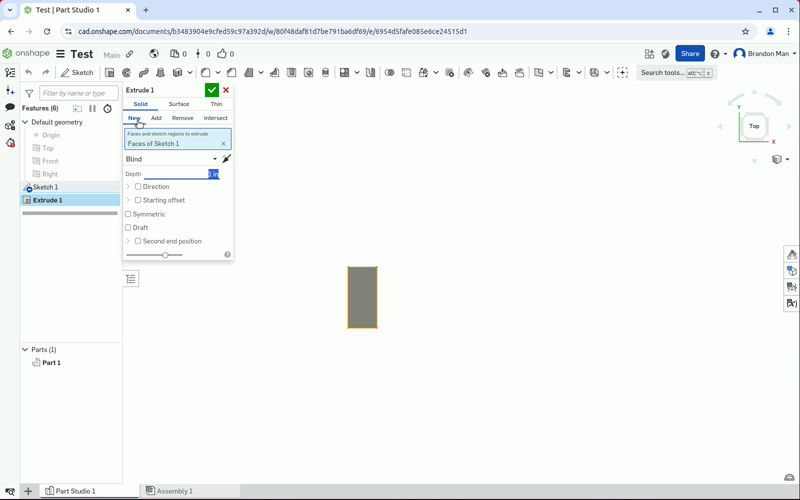
text(8.425)
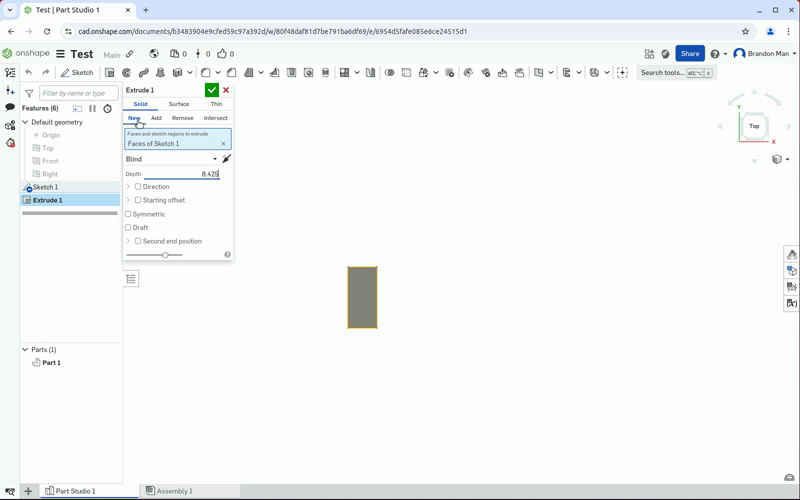
key(enter)
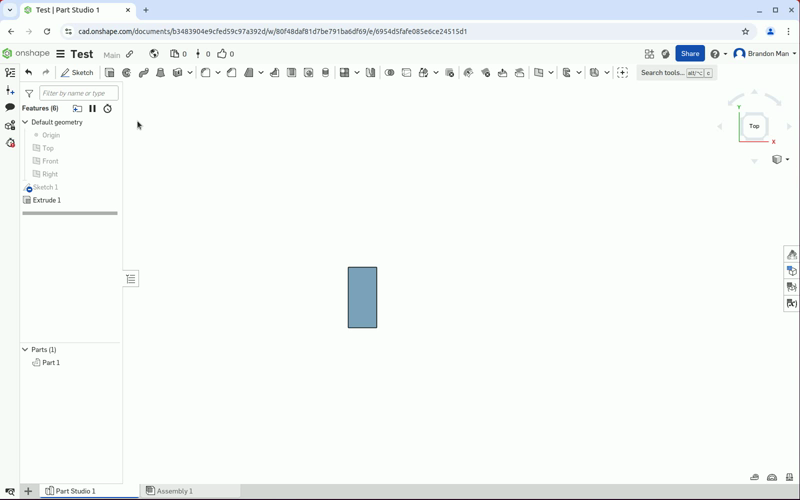
key(shift+h)
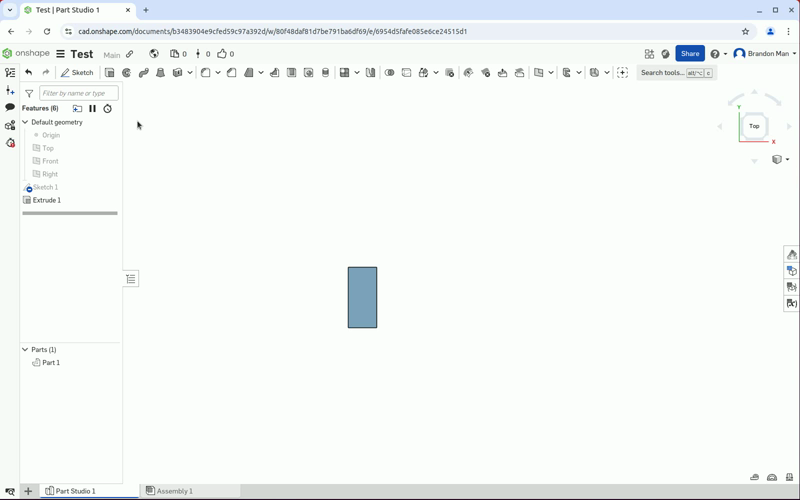
key(shift+h)
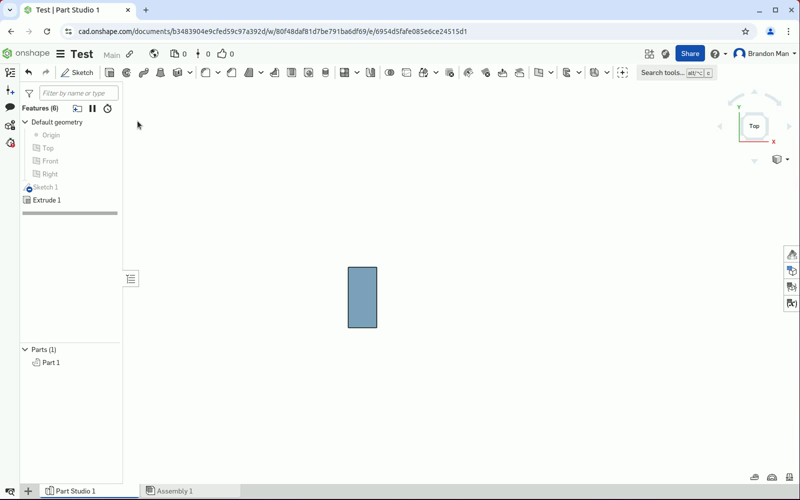
mouse_move(73, 189)
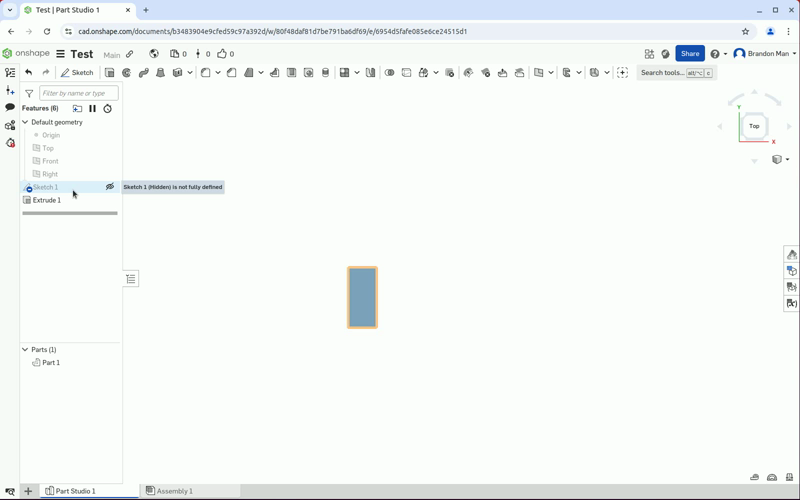
click(73, 189)
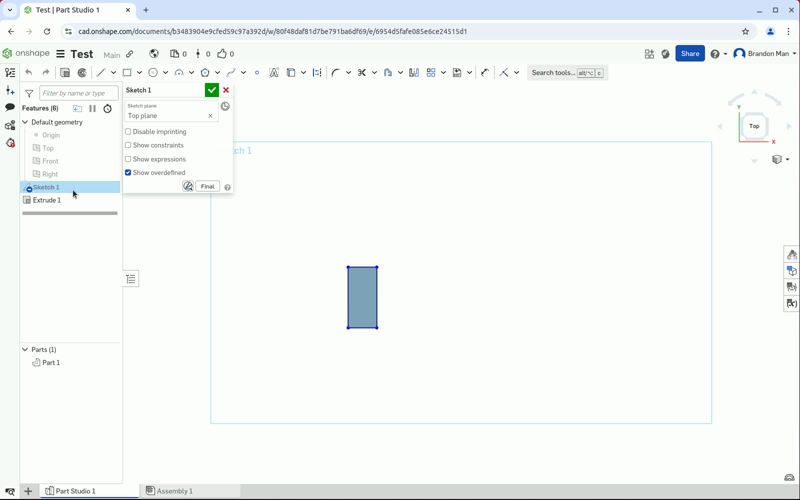
mouse_move(229, 92)
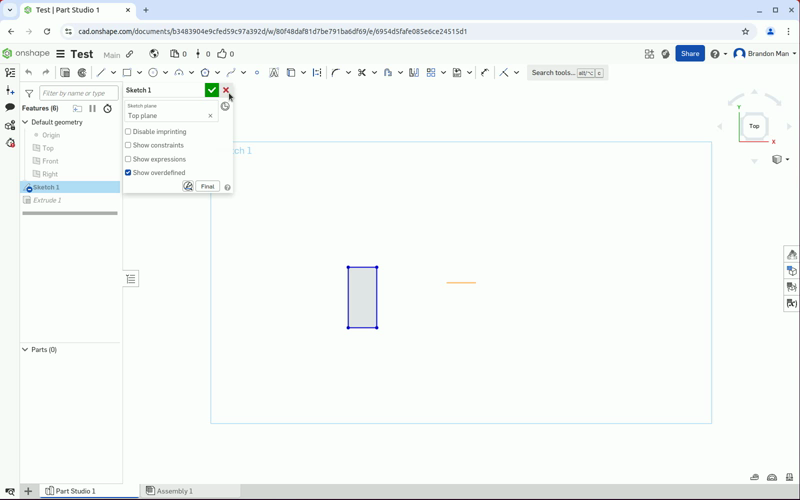
click(229, 92)
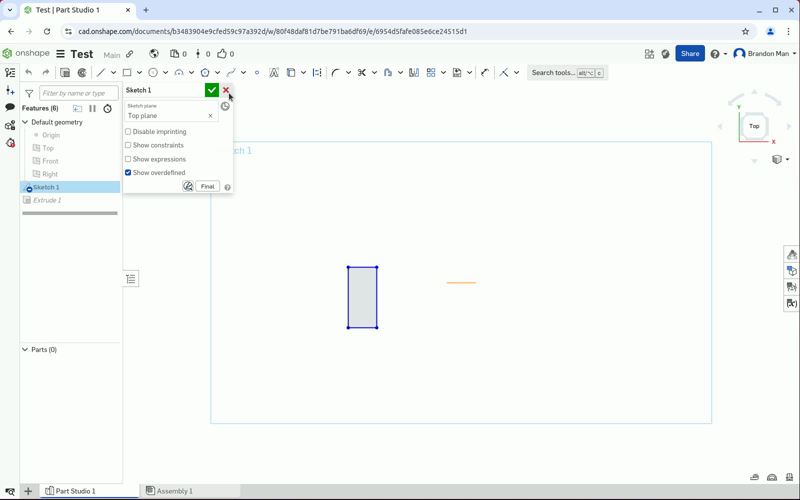
key(shift+s)
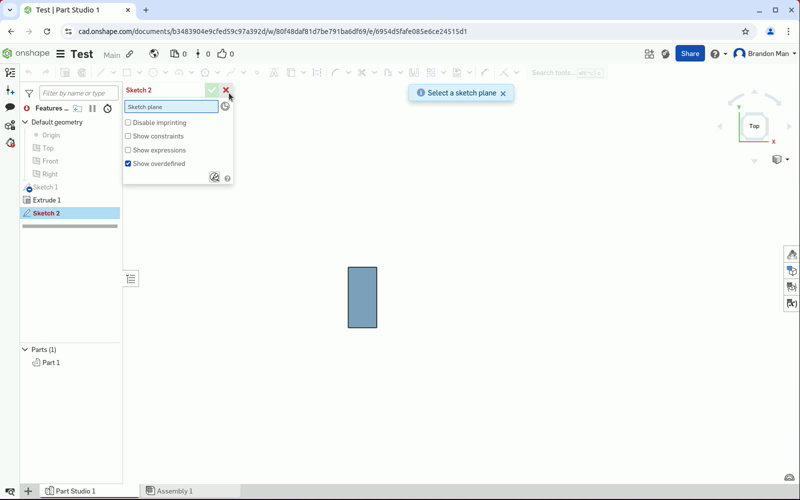
mouse_move(73, 150)
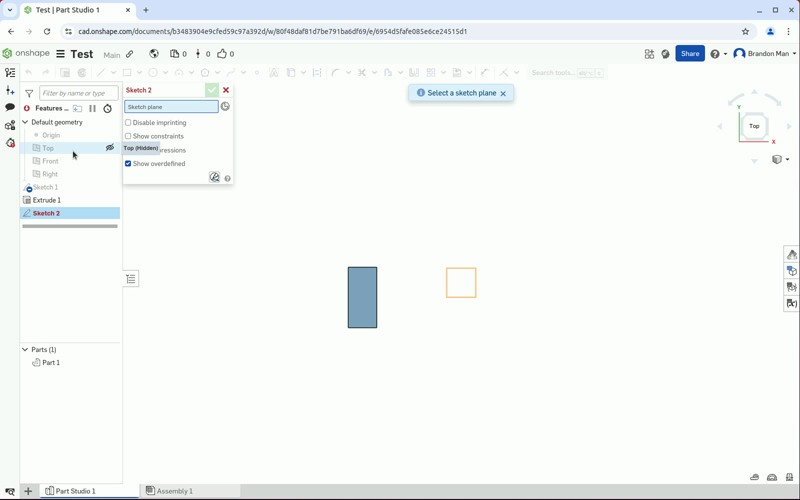
click(73, 150)
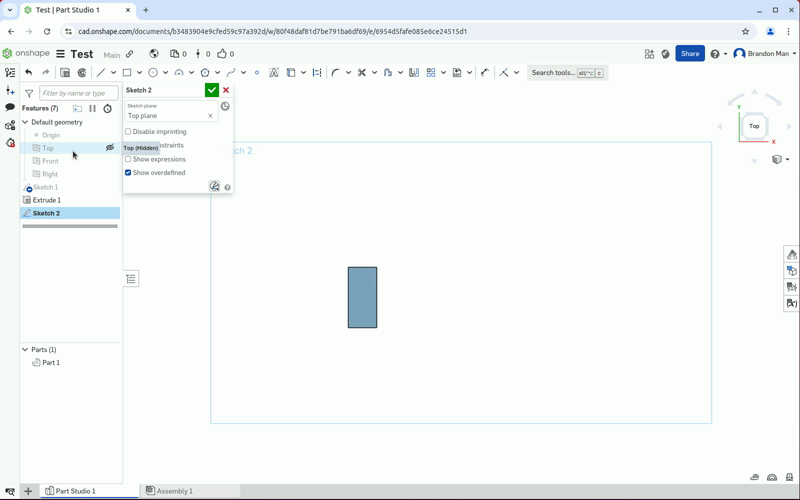
mouse_move(73, 352)
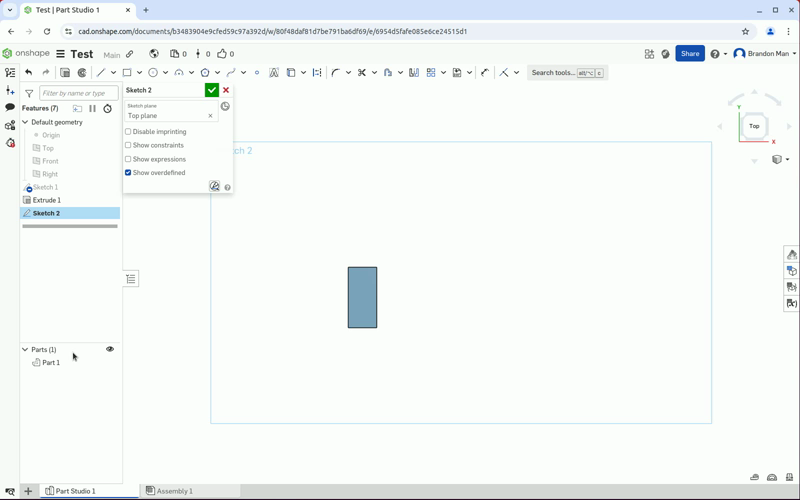
key(y)
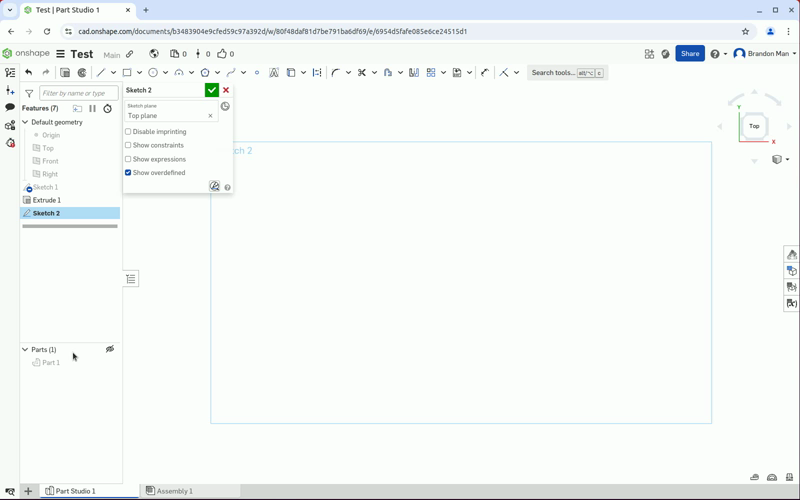
key(l)
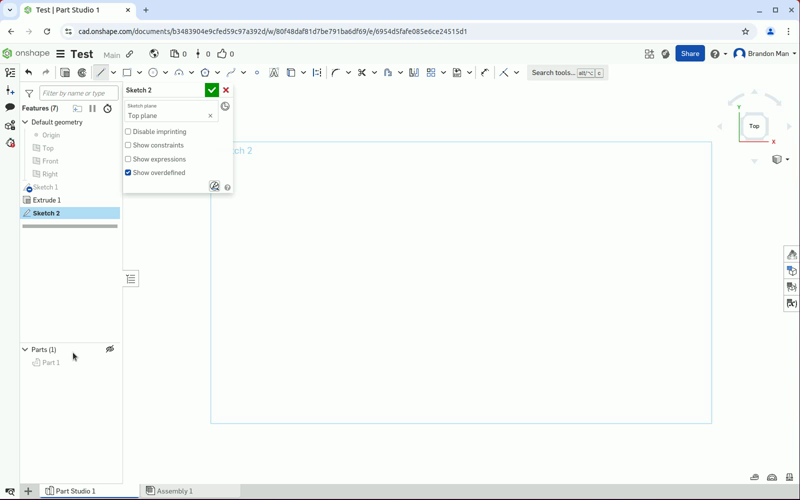
key_down(shift)
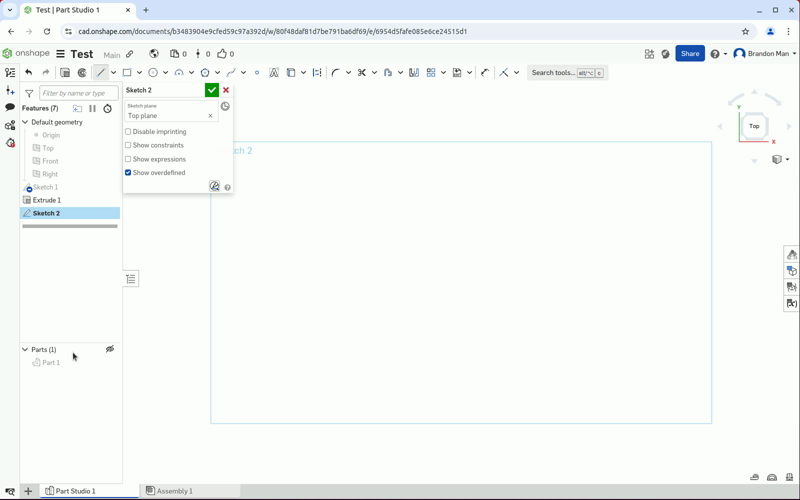
mouse_move(376, 327)
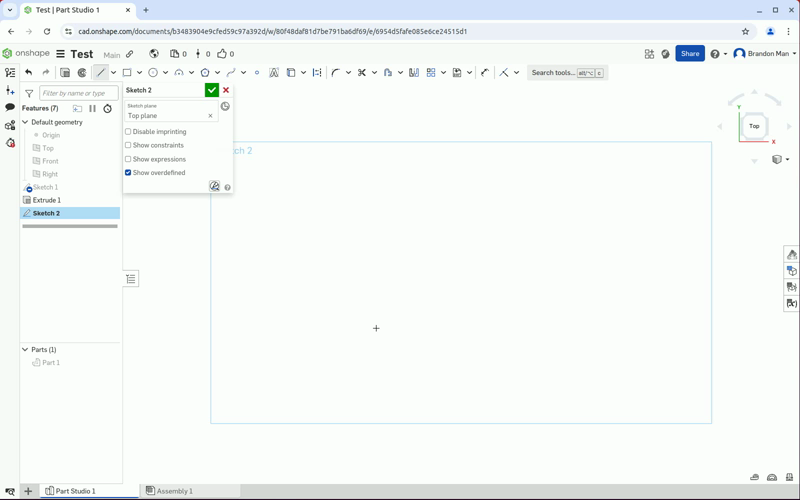
click(376, 327)
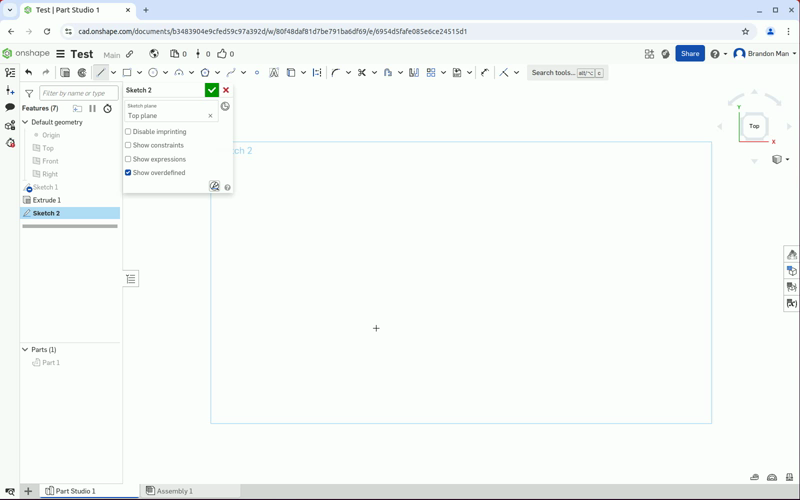
key_up(shift)
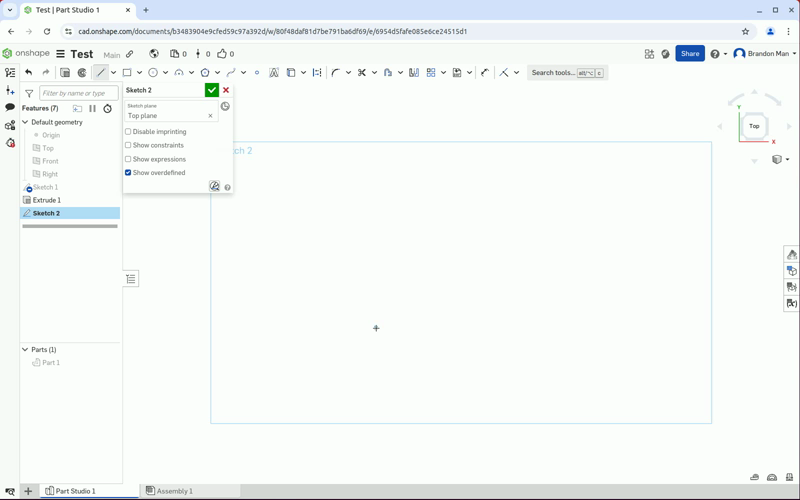
key_down(shift)
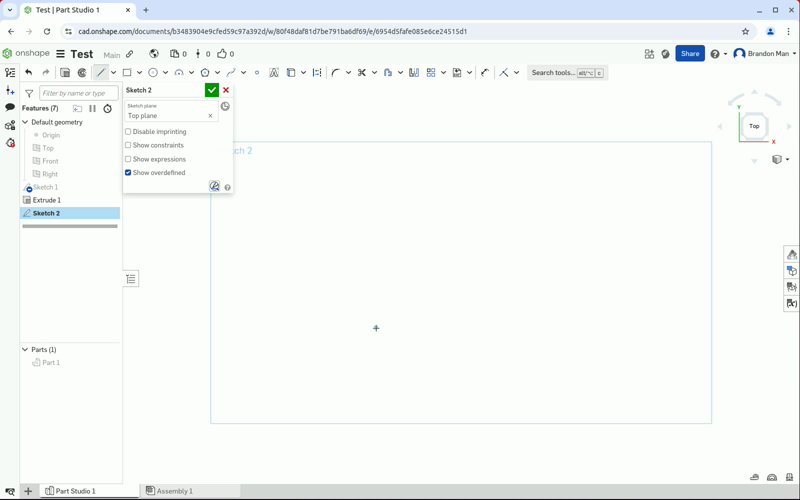
mouse_move(572, 327)
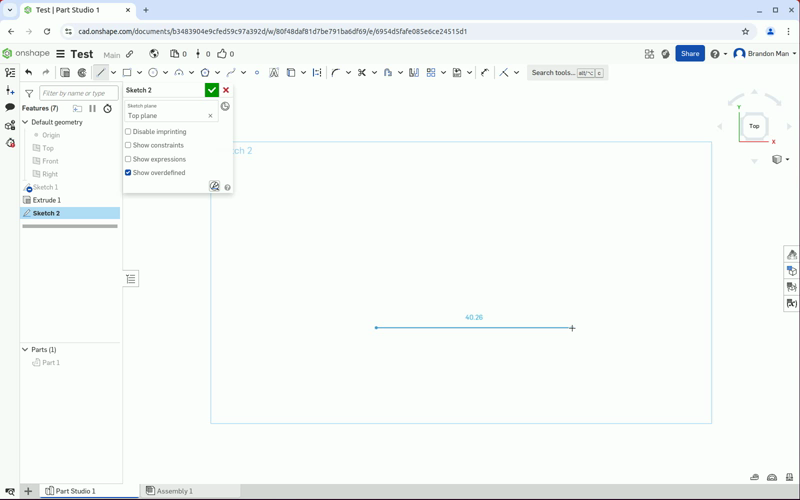
click(572, 327)
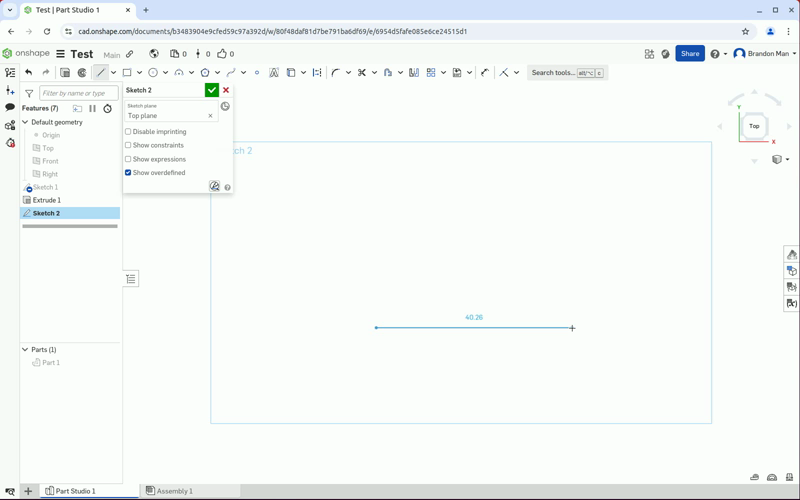
key_up(shift)
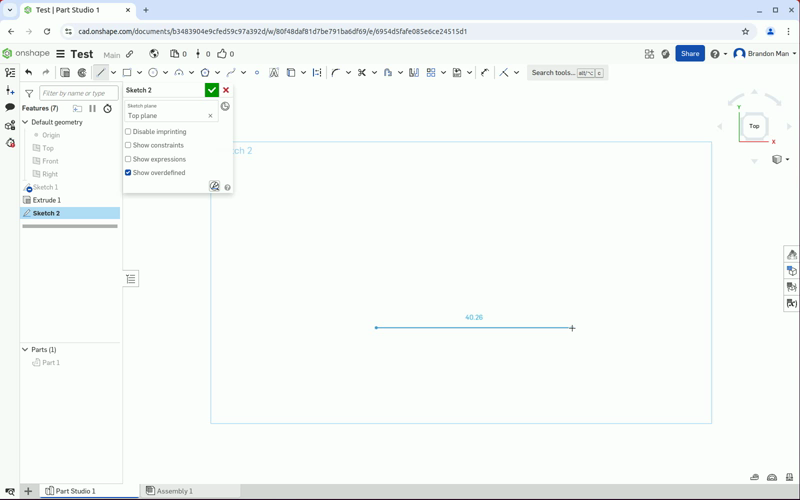
key_down(shift)
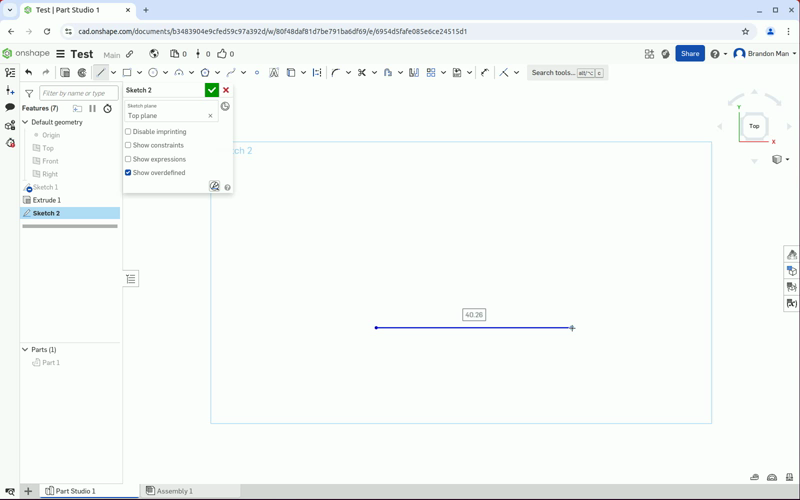
mouse_move(572, 238)
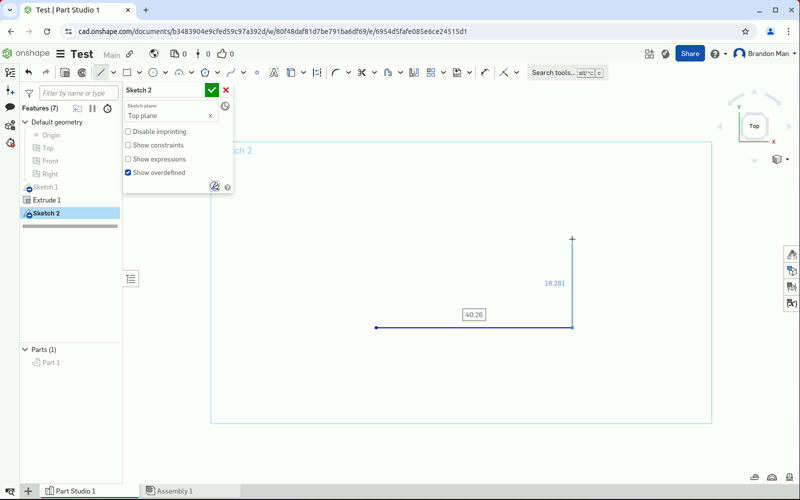
click(572, 238)
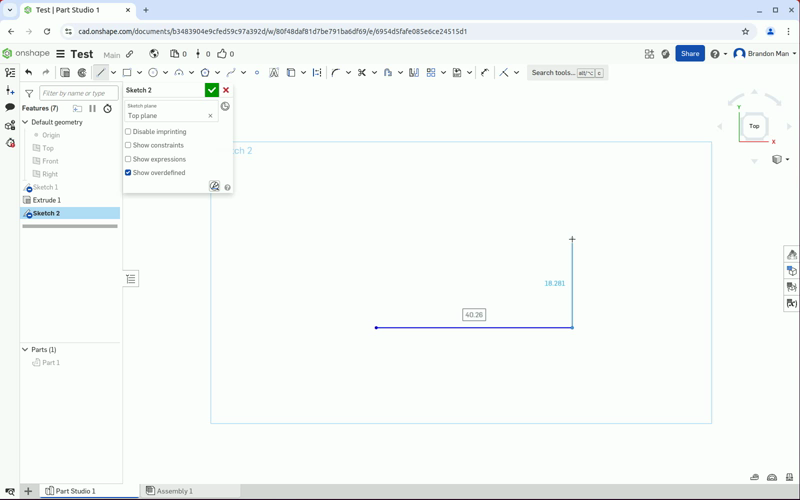
key_up(shift)
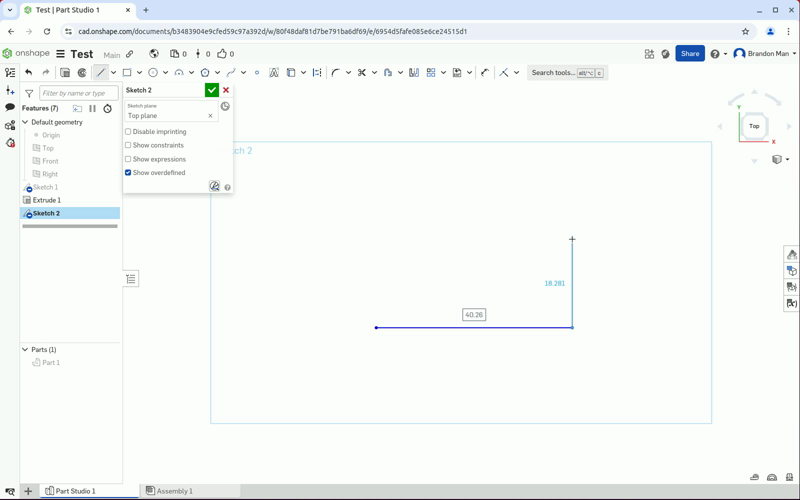
key_down(shift)
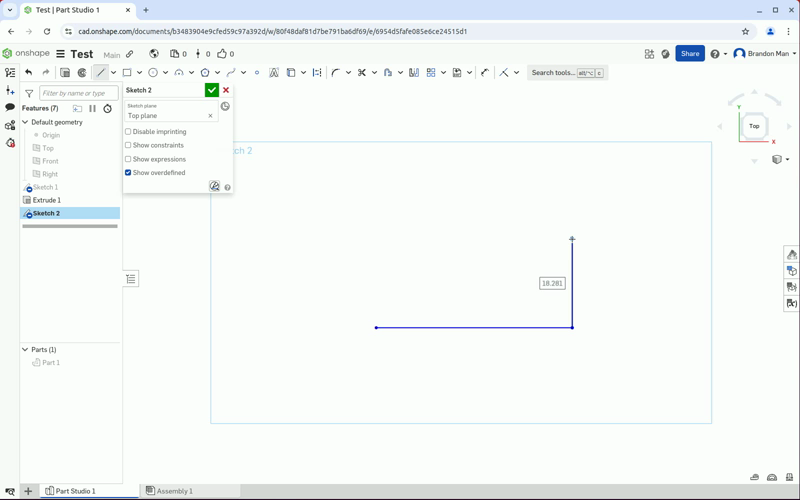
mouse_move(376, 238)
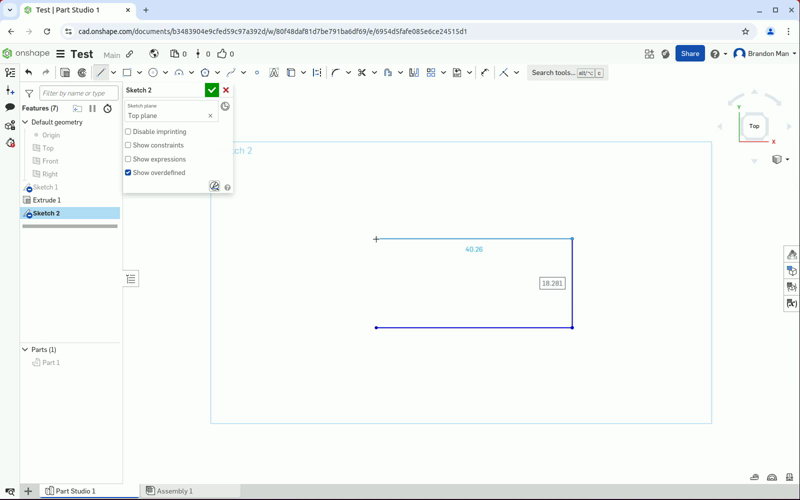
click(376, 238)
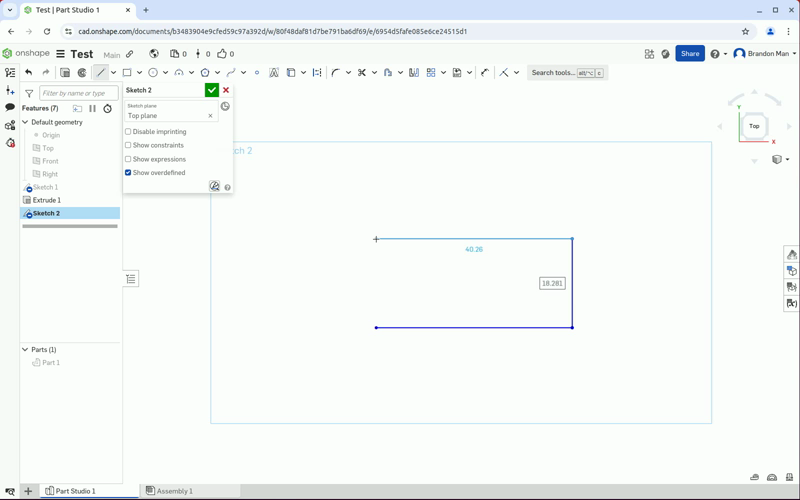
key_up(shift)
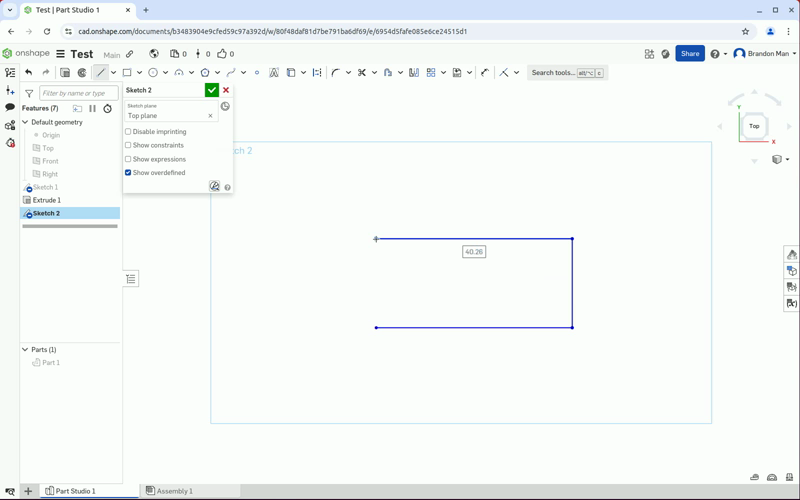
key_down(shift)
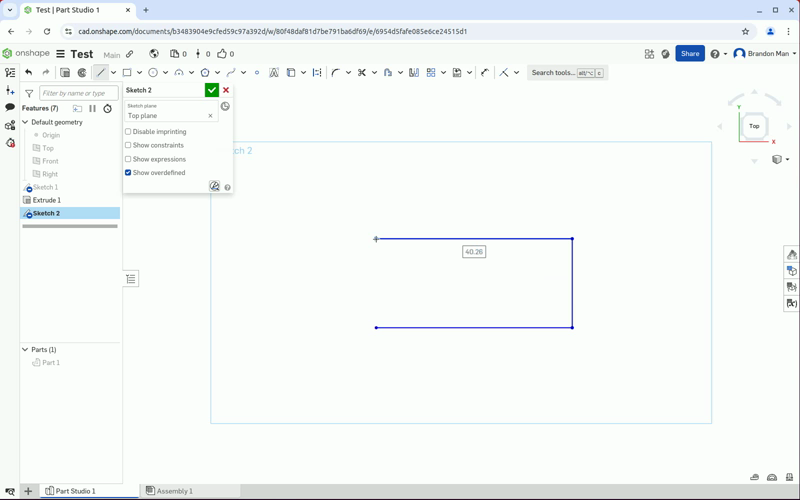
mouse_move(406, 238)
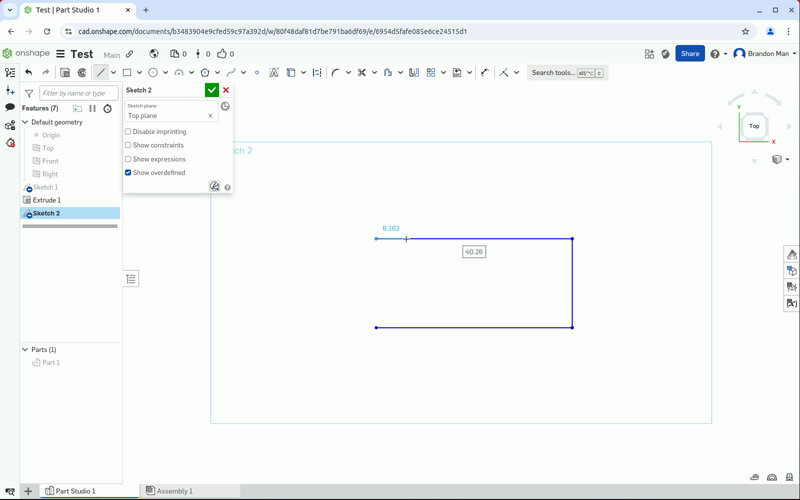
mouse_move(376, 267)
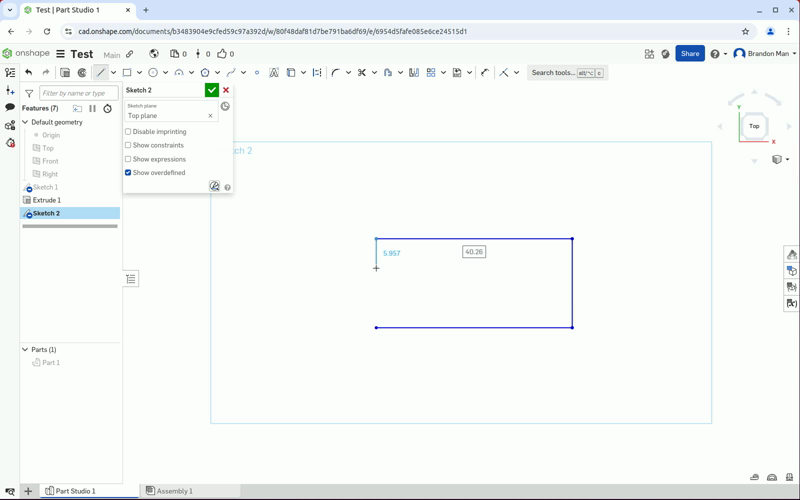
click(376, 267)
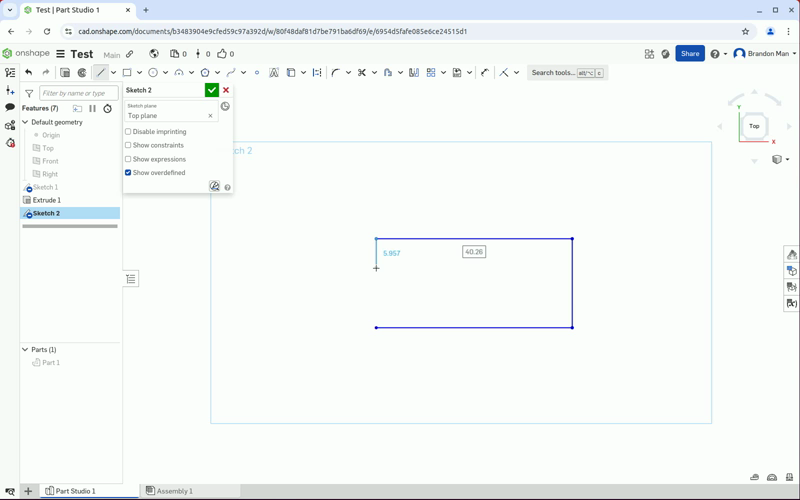
key_up(shift)
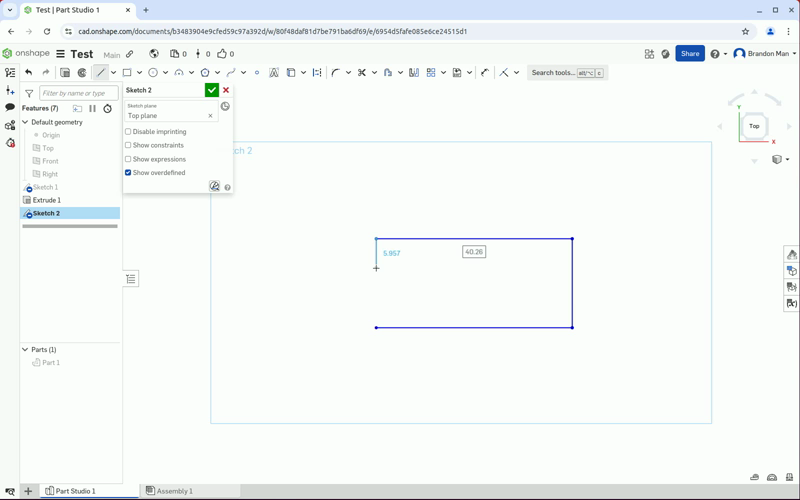
key_down(shift)
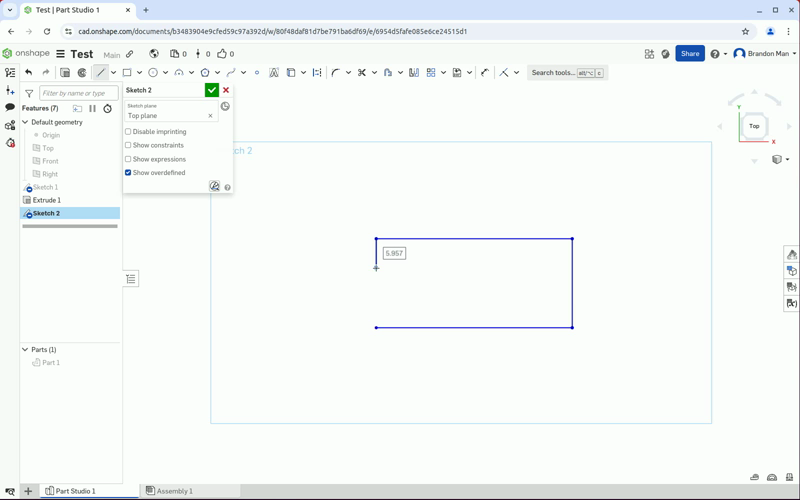
mouse_move(376, 327)
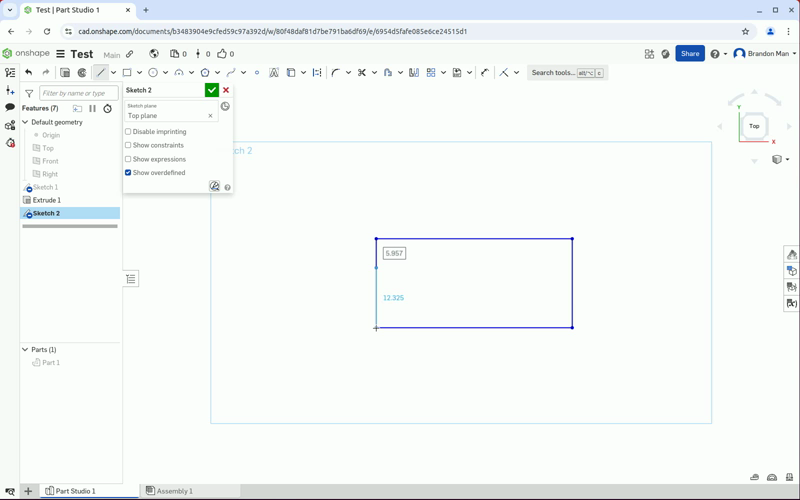
key_up(shift)
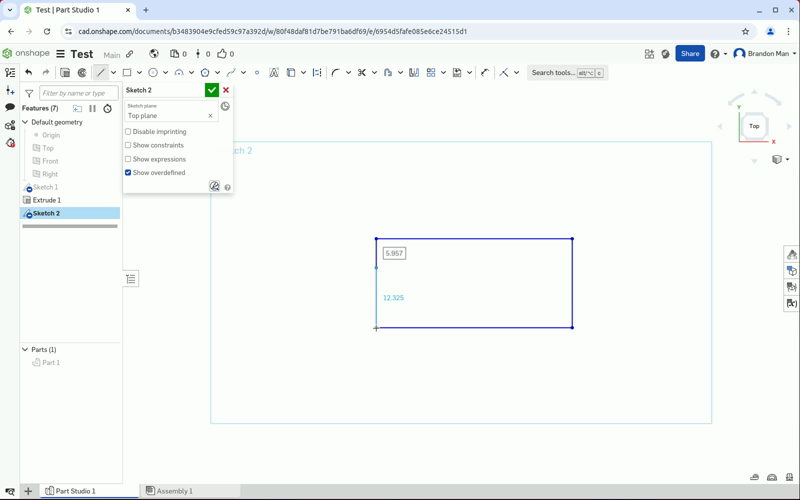
click(376, 327)
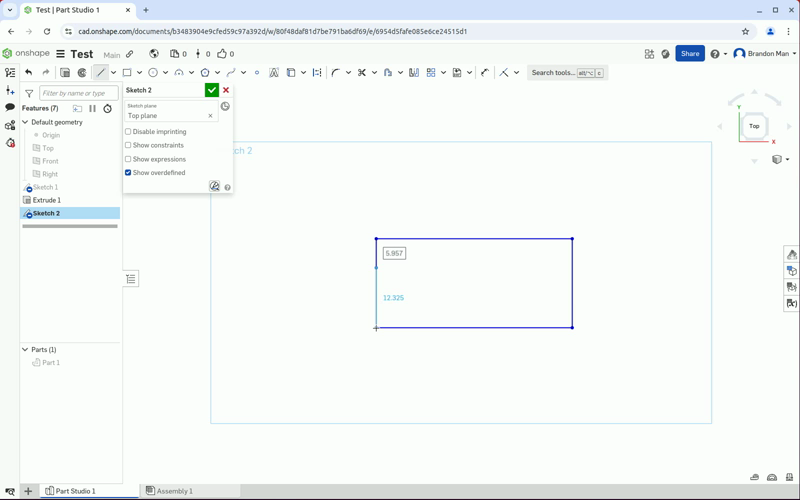
key(esc)
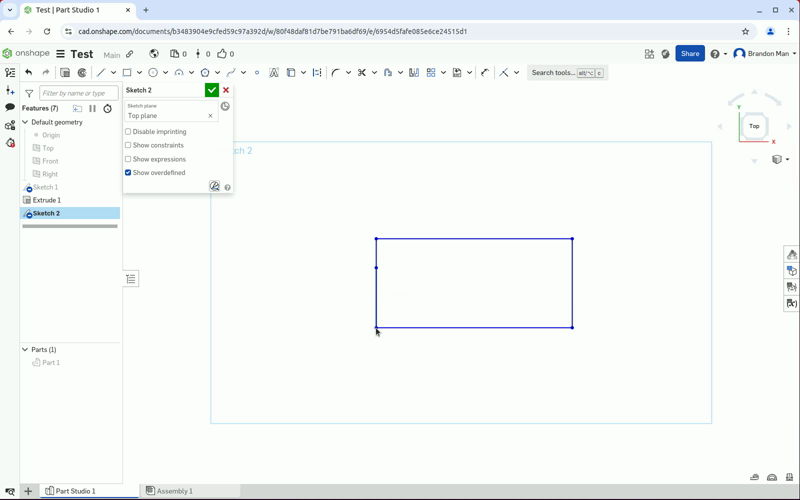
mouse_move(545, 311)
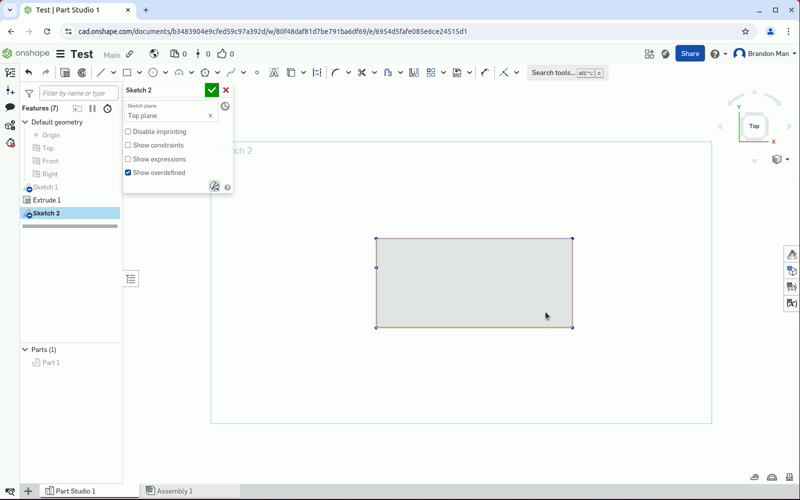
click(545, 311)
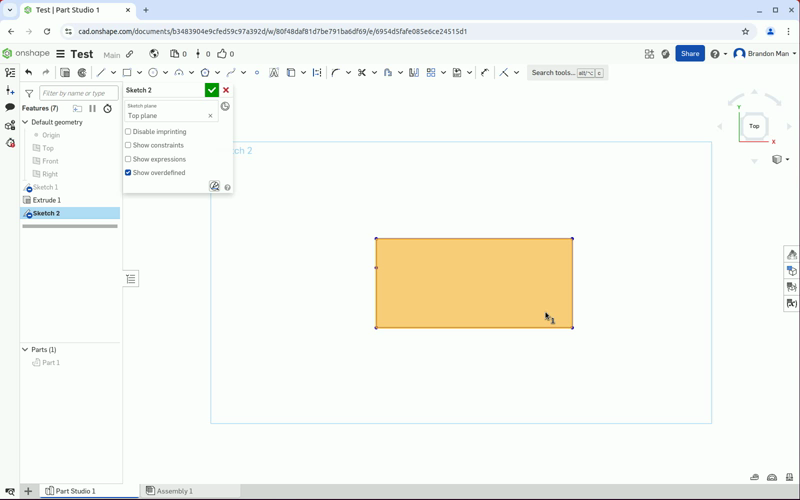
mouse_move(73, 352)
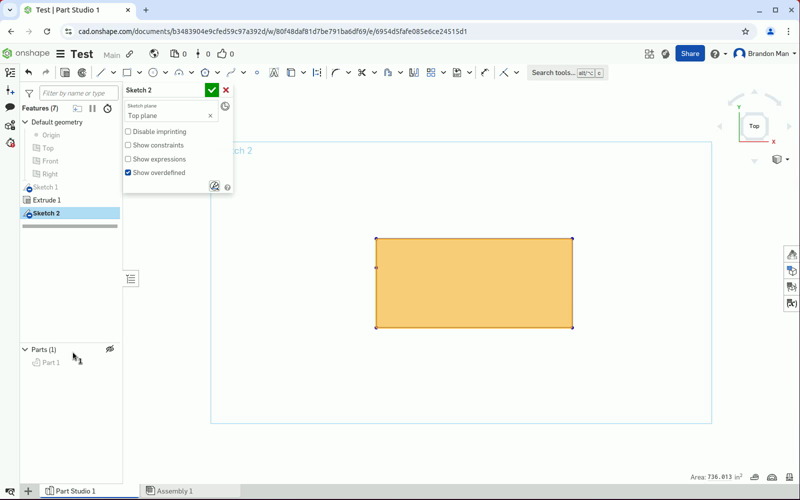
key(shift+y)
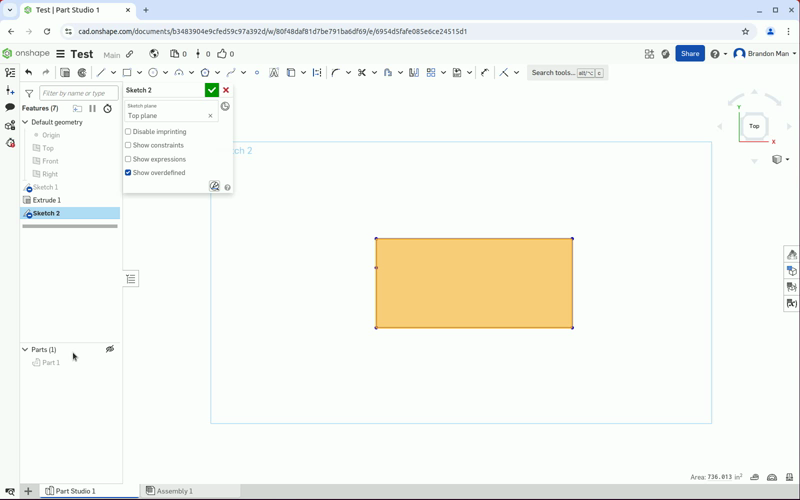
key(shift+e)
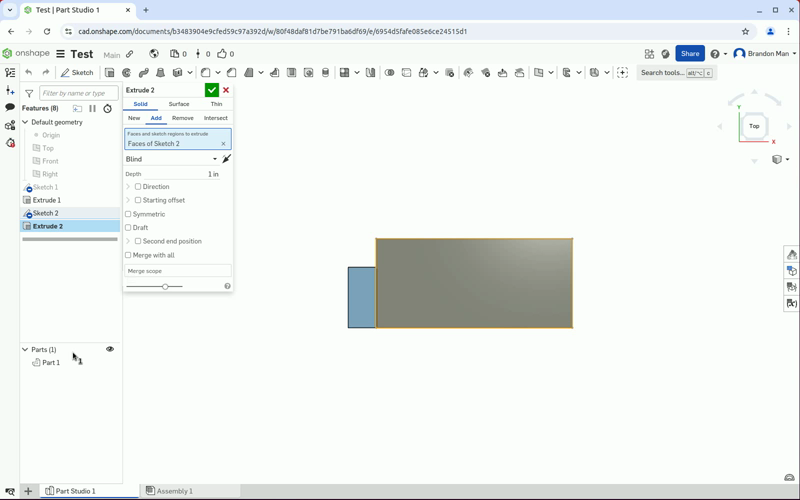
mouse_move(143, 106)
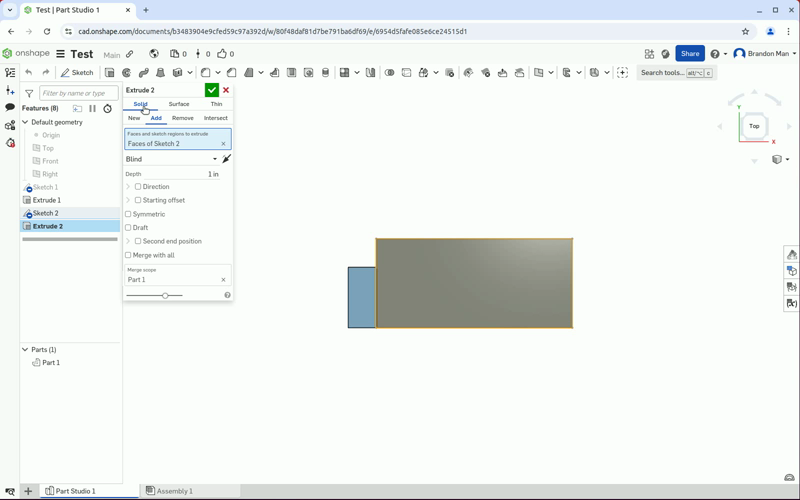
click(143, 106)
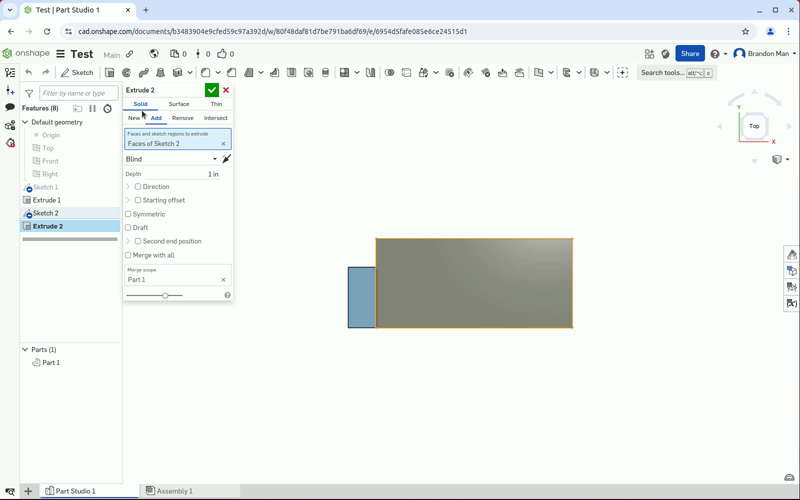
mouse_move(137, 120)
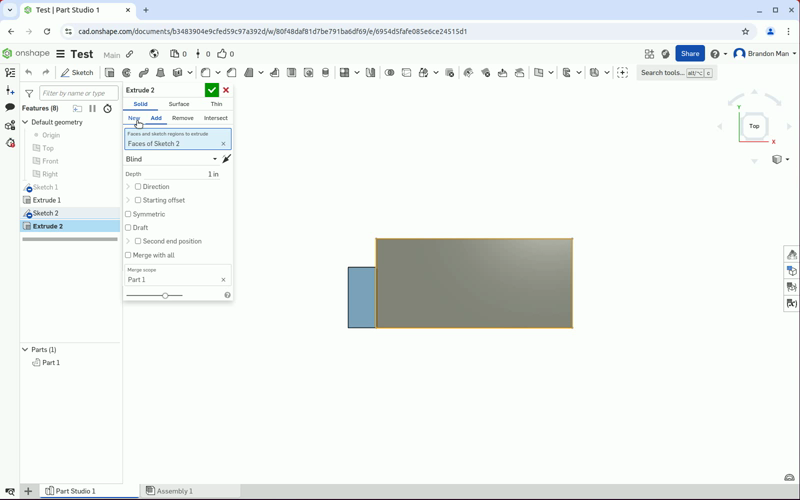
click(137, 120)
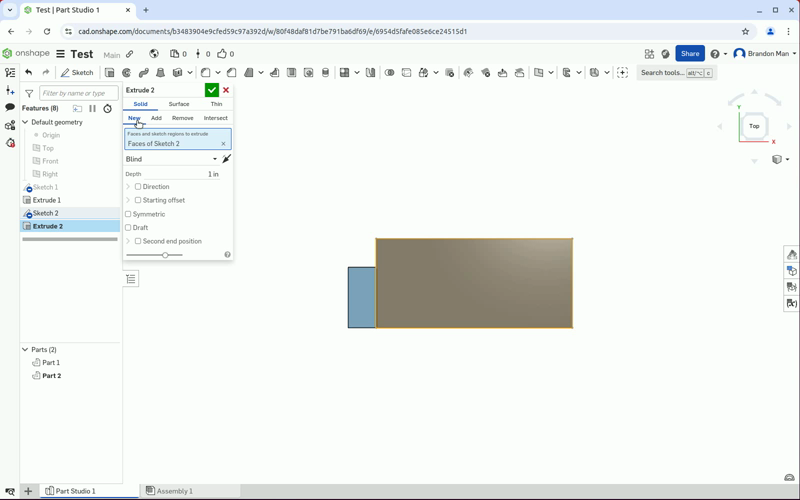
key(tab, 4)
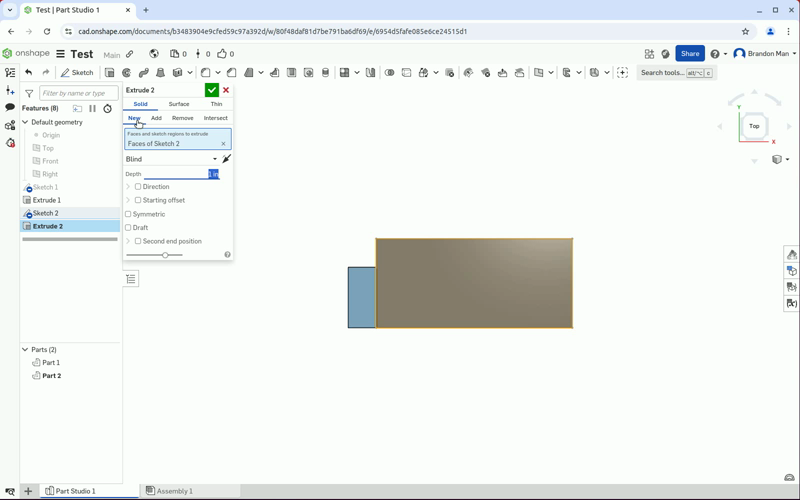
text(8.425)
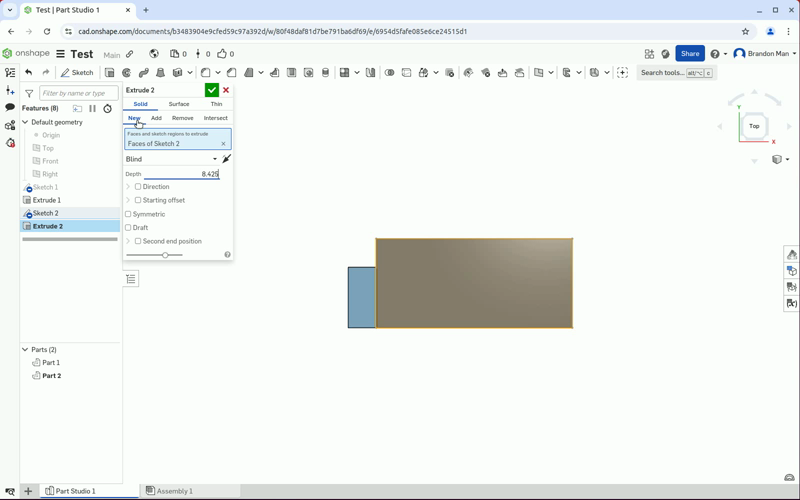
key(enter)
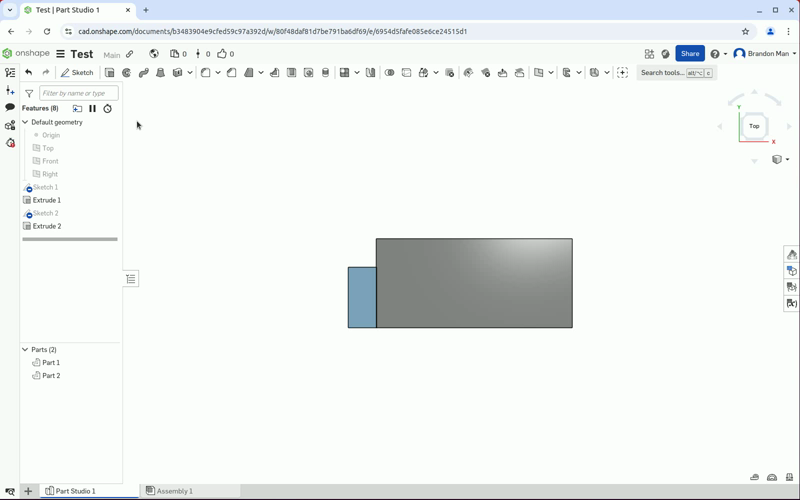
key(shift+h)
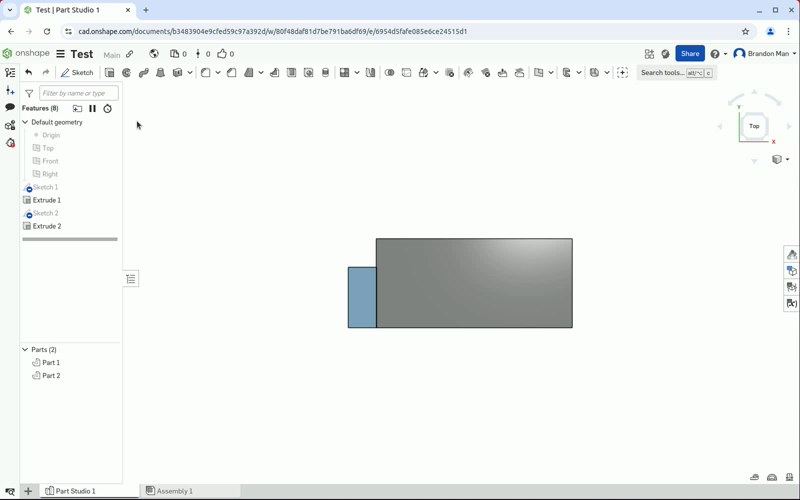
key(shift+h)
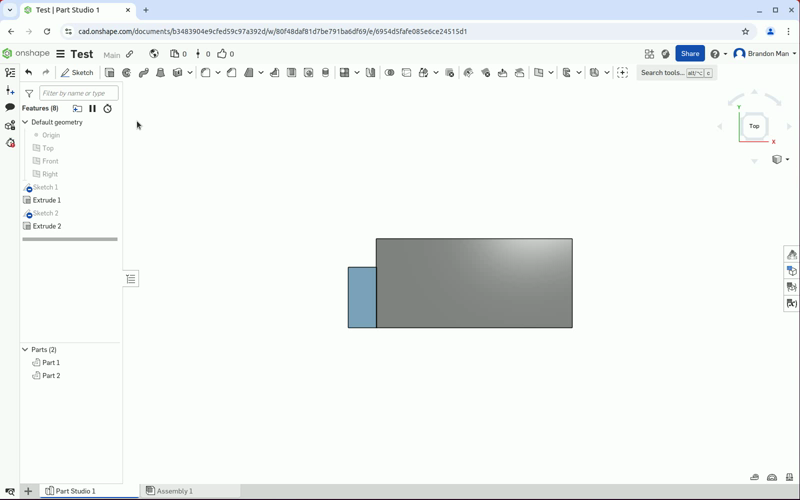
mouse_move(73, 189)
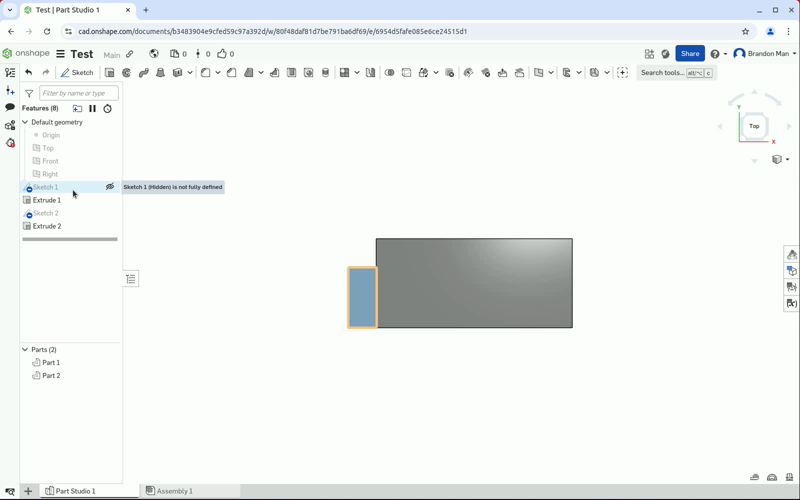
click(73, 189)
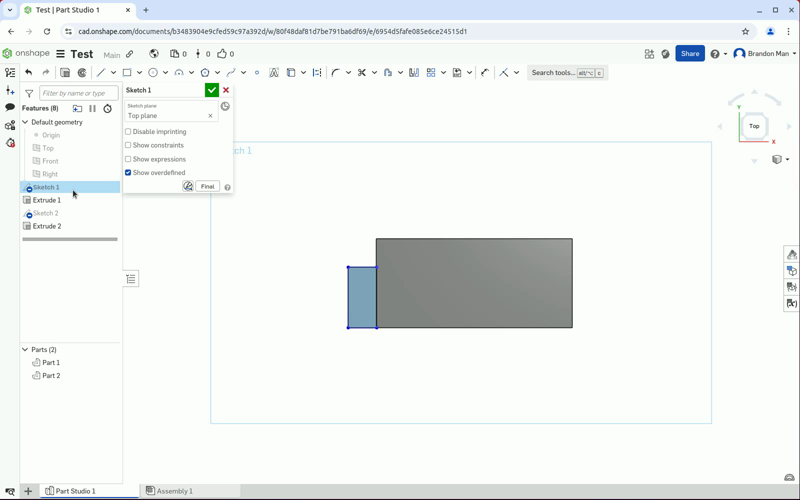
mouse_move(229, 92)
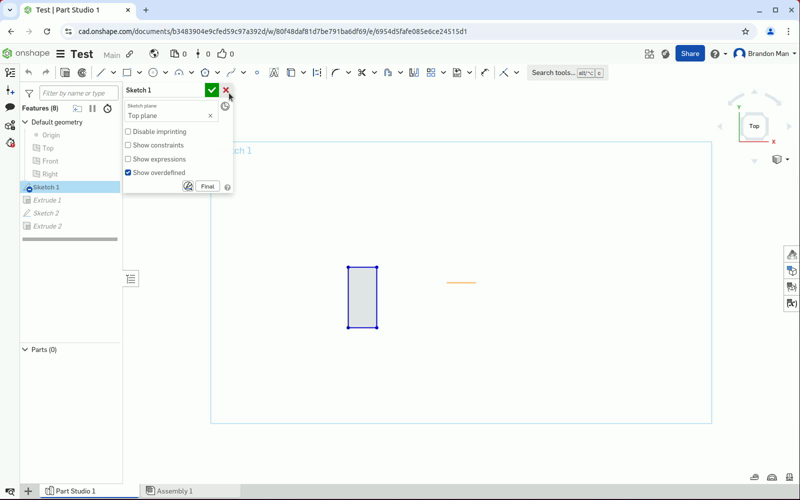
click(229, 92)
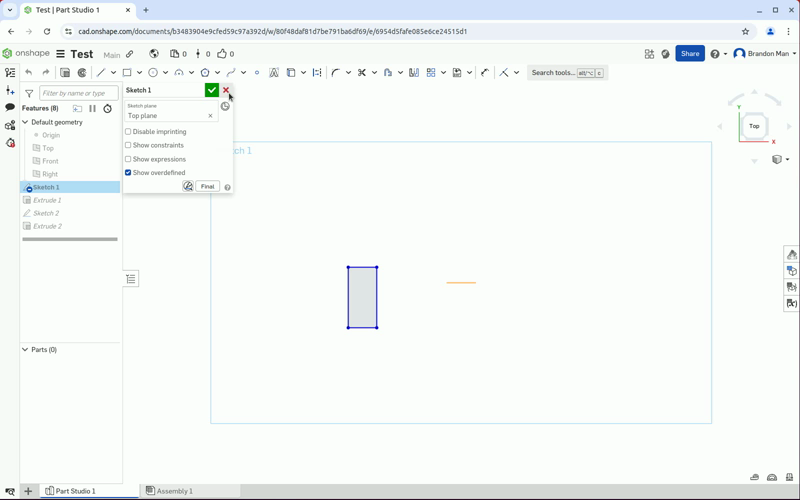
key(shift+s)
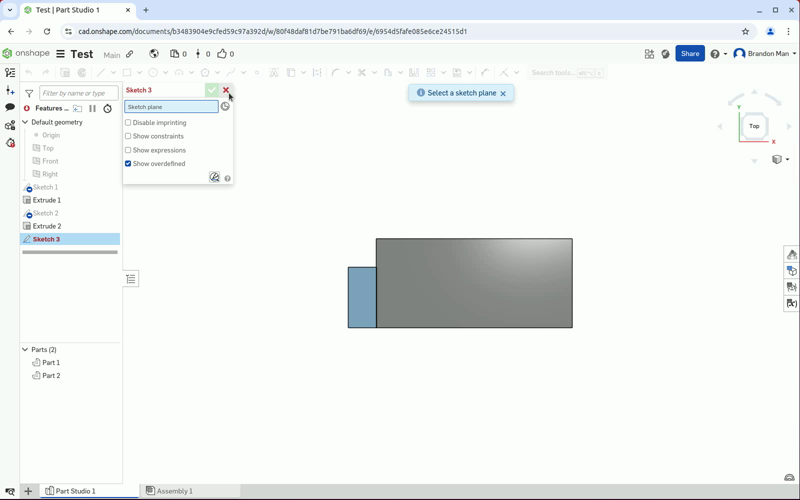
mouse_move(73, 150)
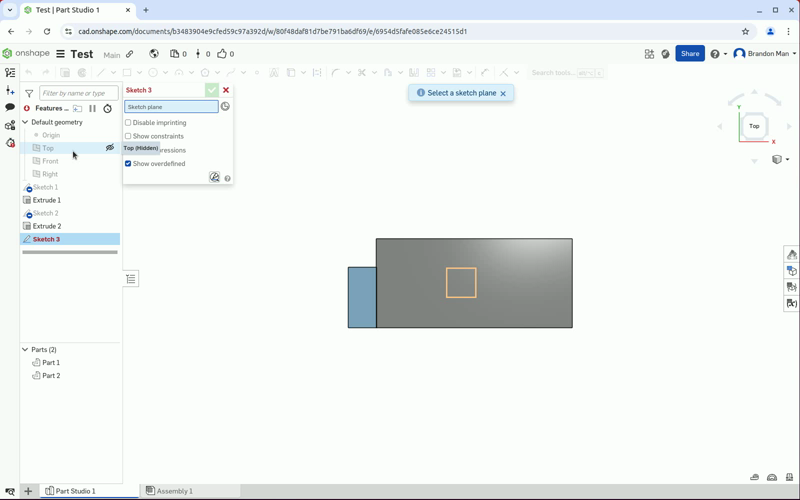
click(73, 150)
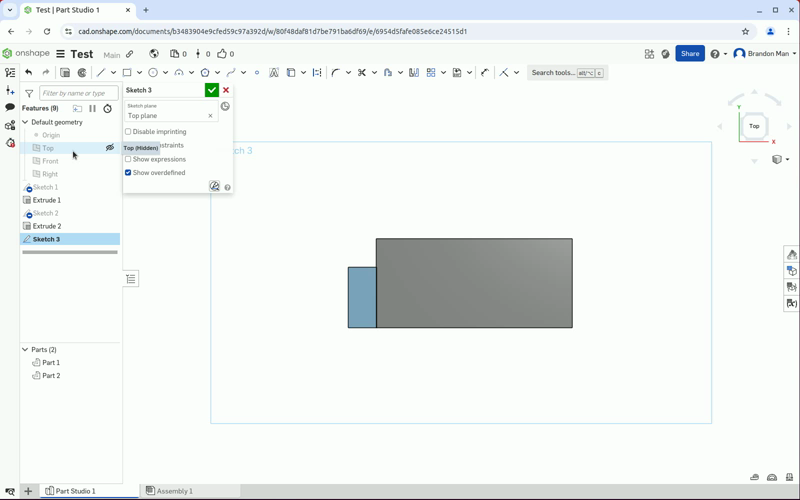
mouse_move(73, 352)
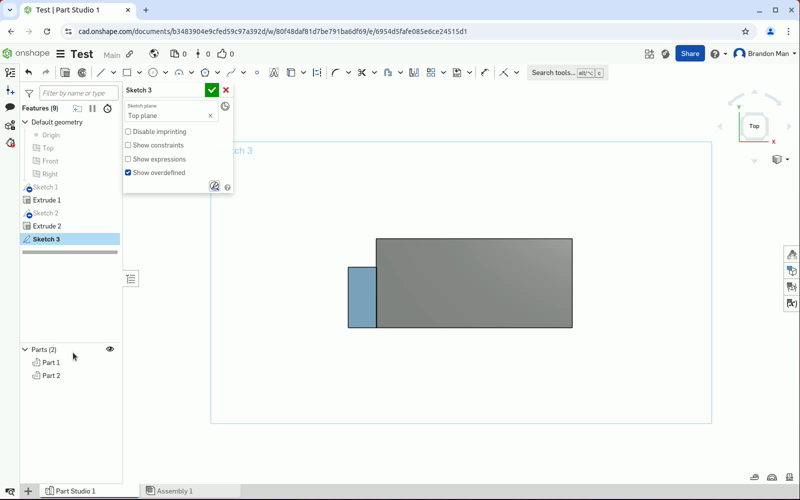
key(y)
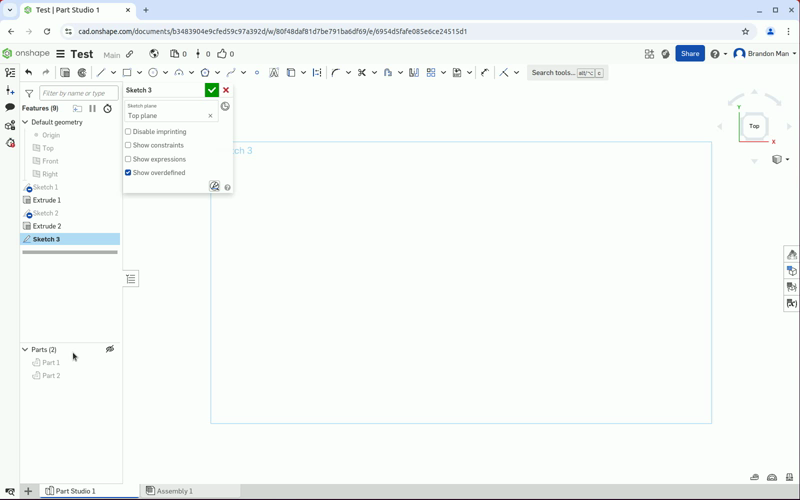
key(l)
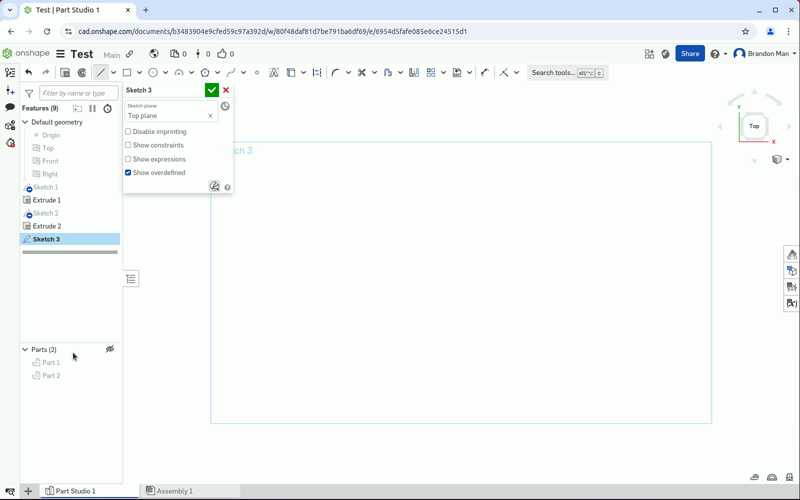
key_down(shift)
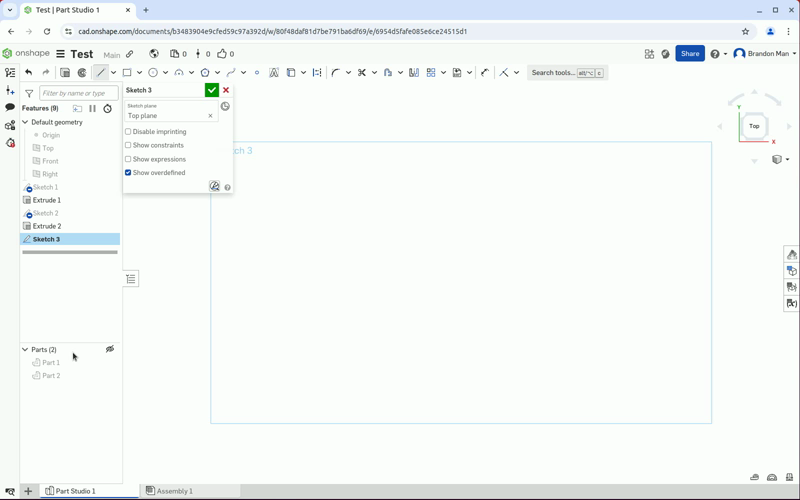
mouse_move(348, 267)
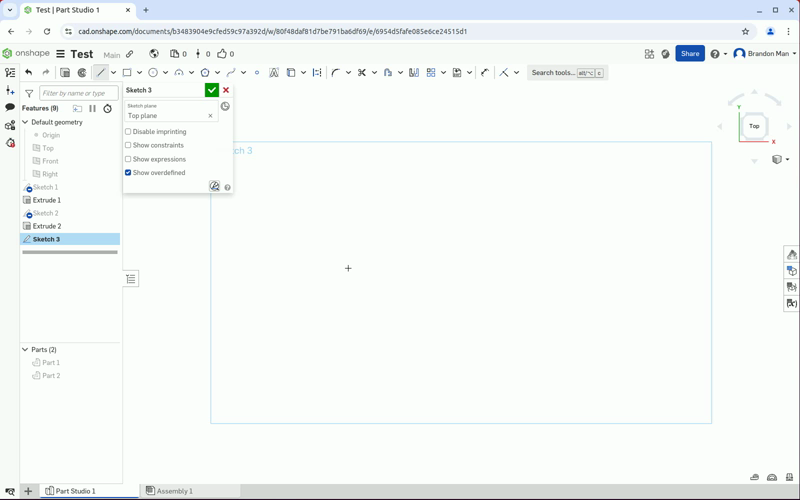
click(348, 267)
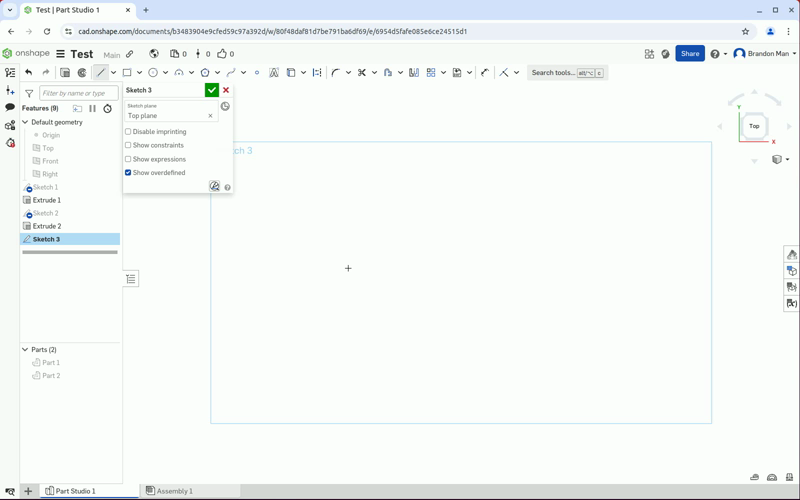
key_up(shift)
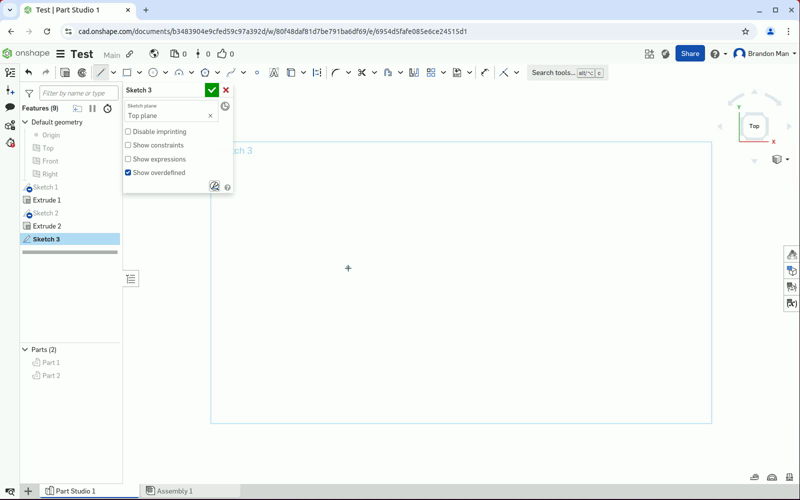
key_down(shift)
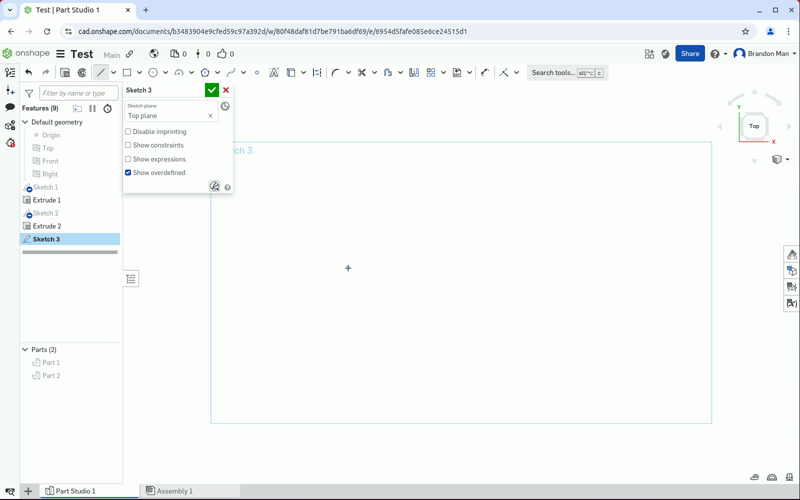
mouse_move(378, 267)
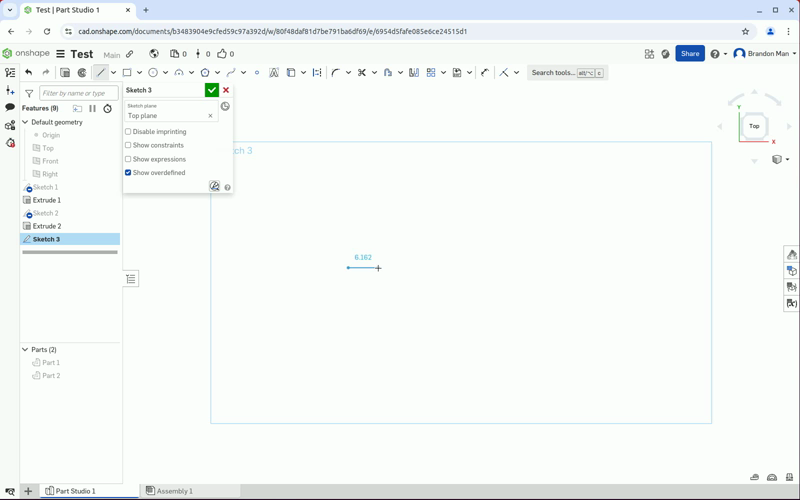
mouse_move(377, 267)
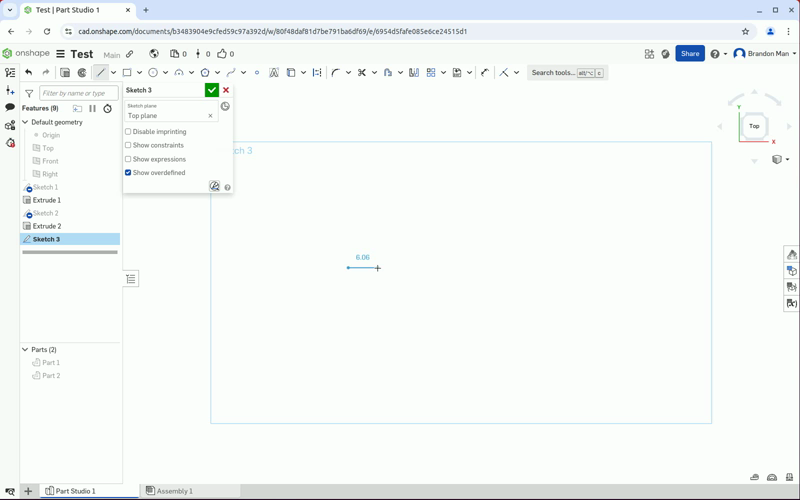
click(377, 267)
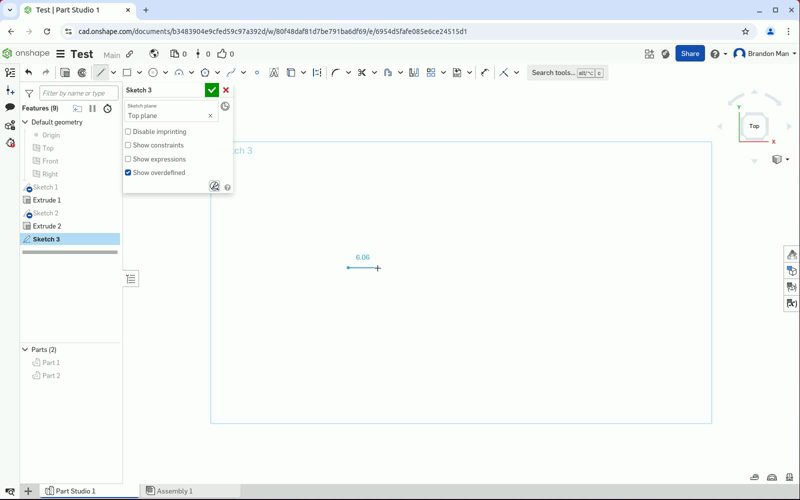
key_up(shift)
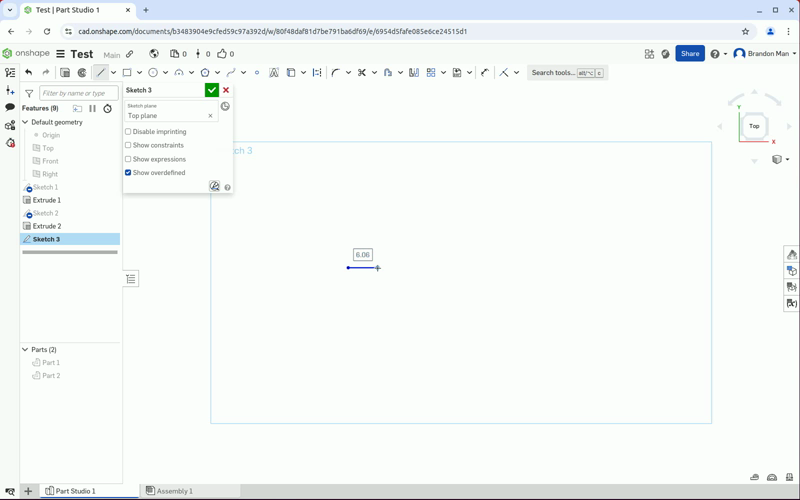
key_down(shift)
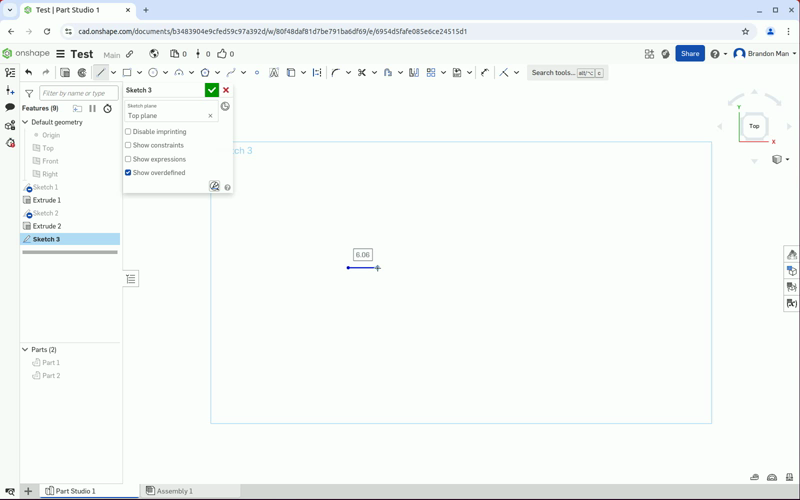
mouse_move(407, 267)
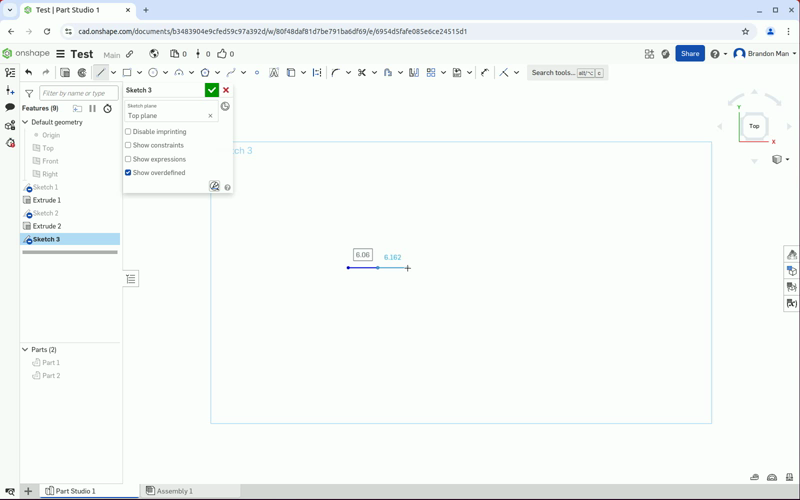
mouse_move(377, 236)
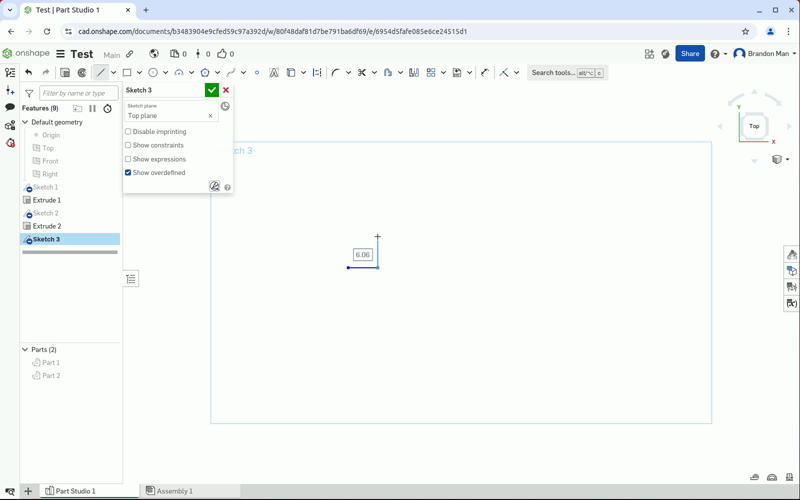
click(377, 236)
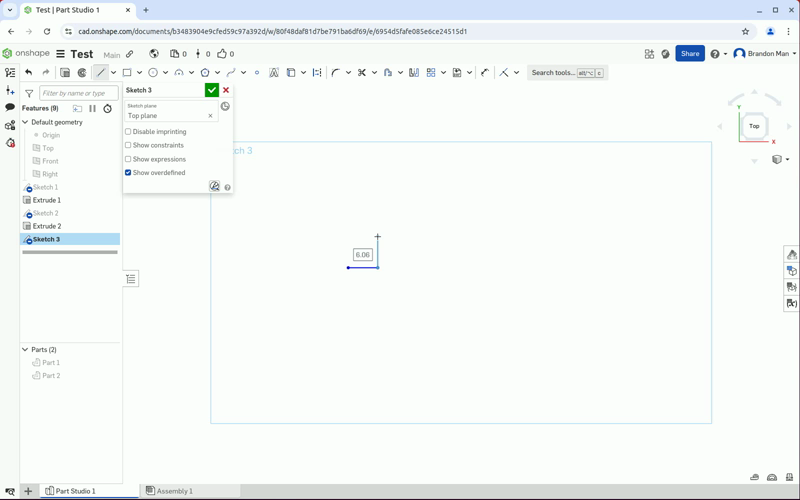
key_up(shift)
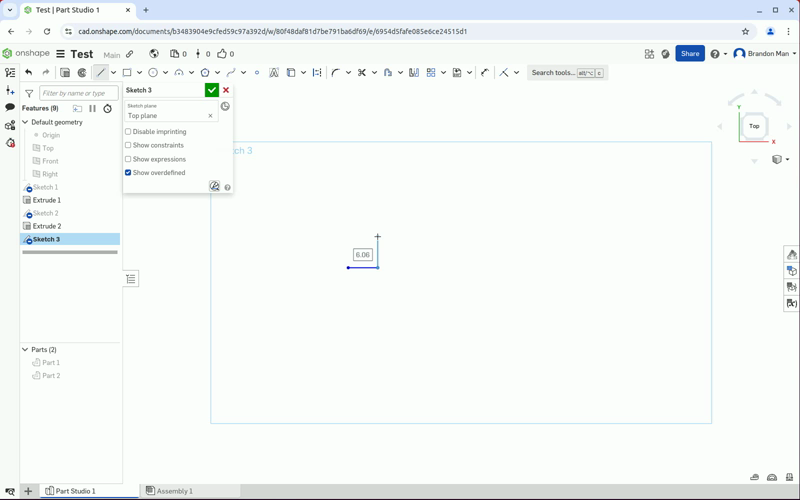
key_down(shift)
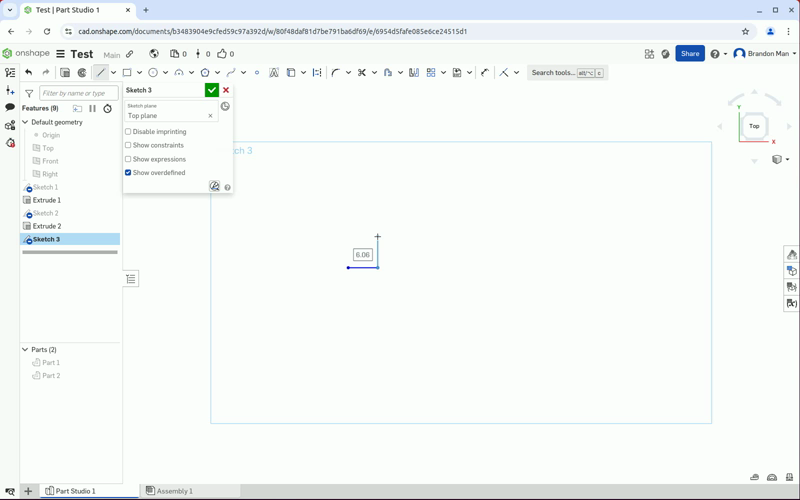
mouse_move(407, 236)
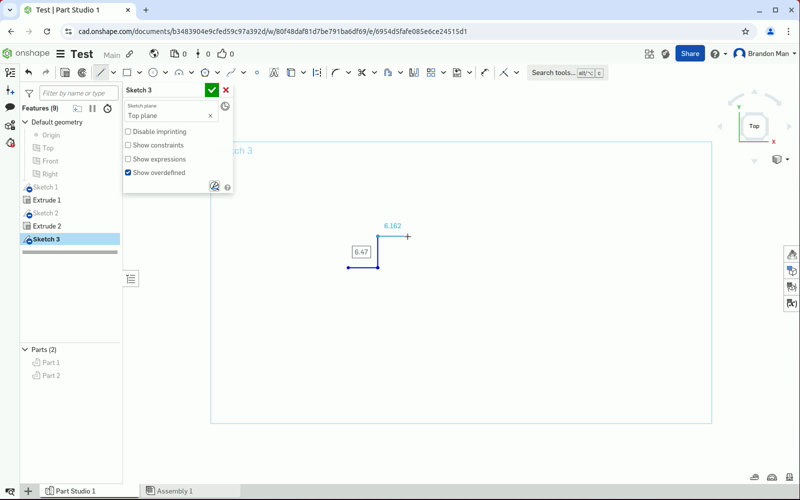
mouse_move(348, 236)
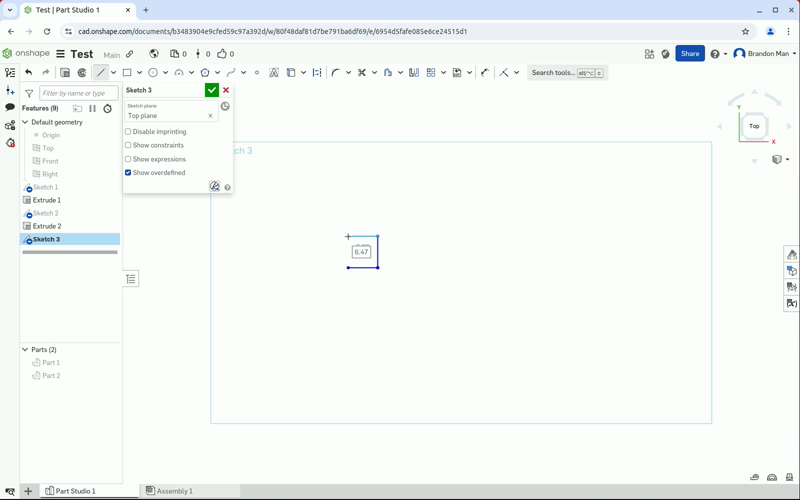
click(348, 236)
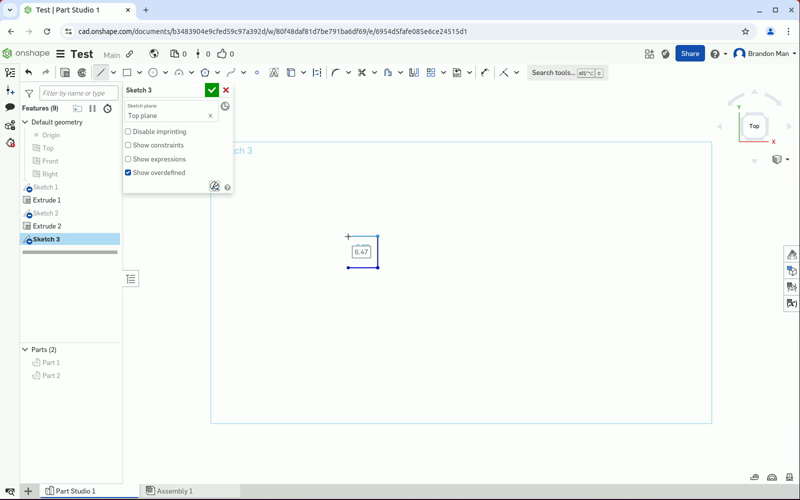
key_up(shift)
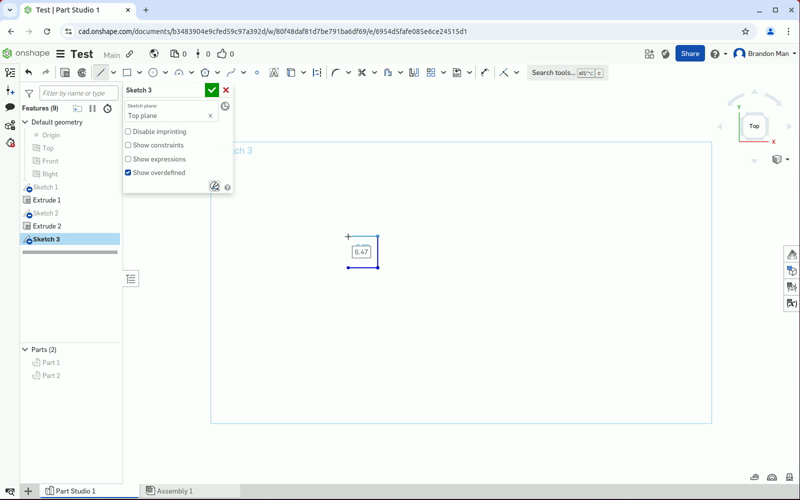
mouse_move(378, 236)
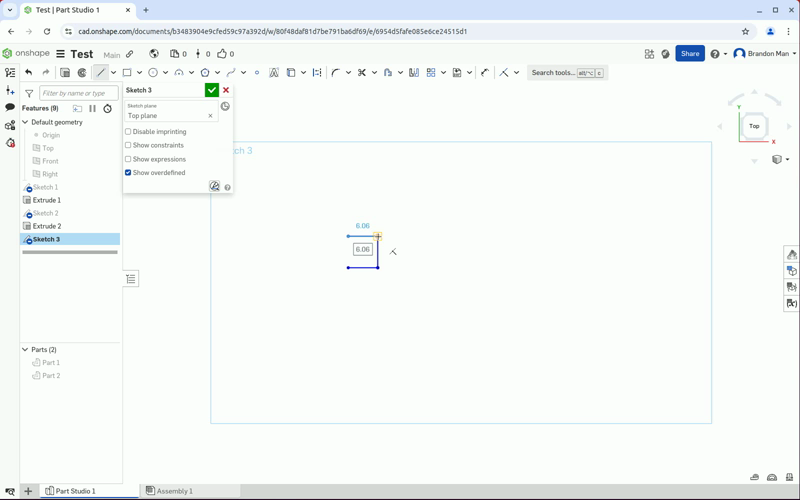
key_down(shift)
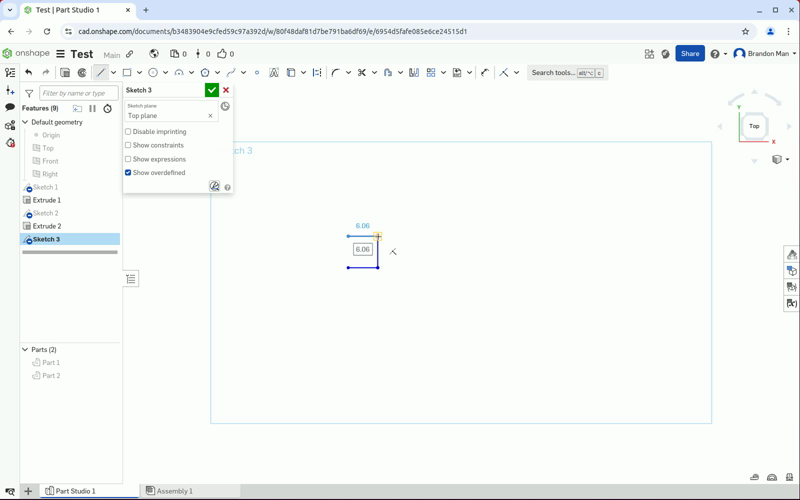
mouse_move(348, 267)
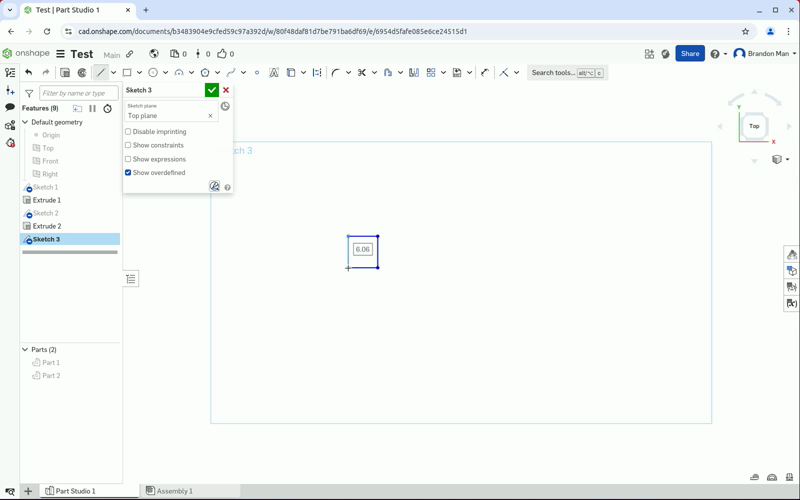
key_up(shift)
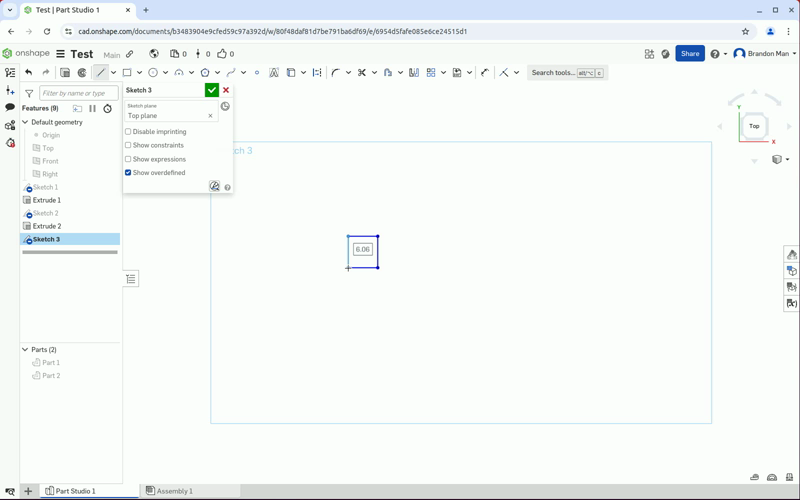
click(348, 267)
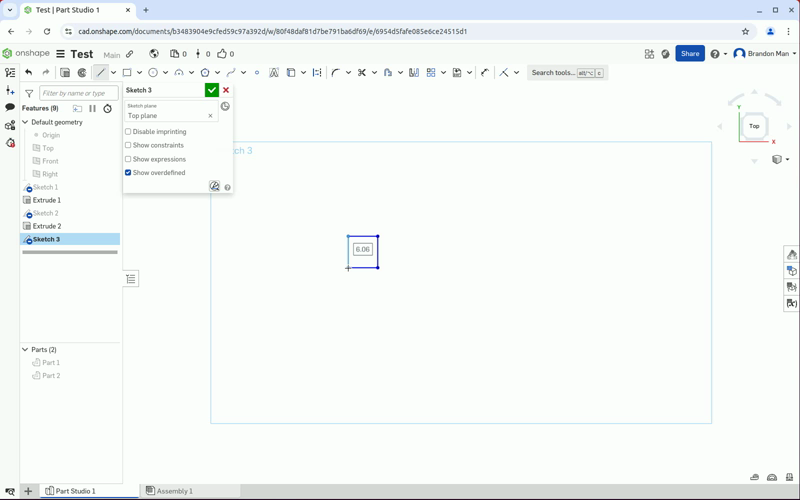
key(esc)
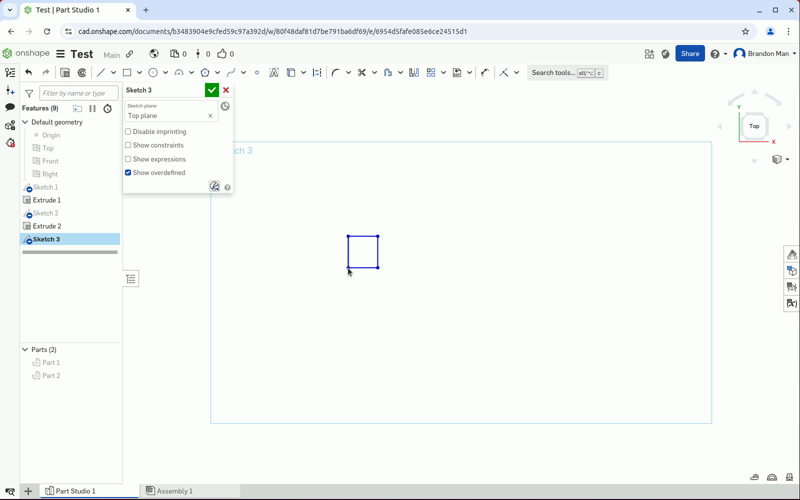
mouse_move(365, 256)
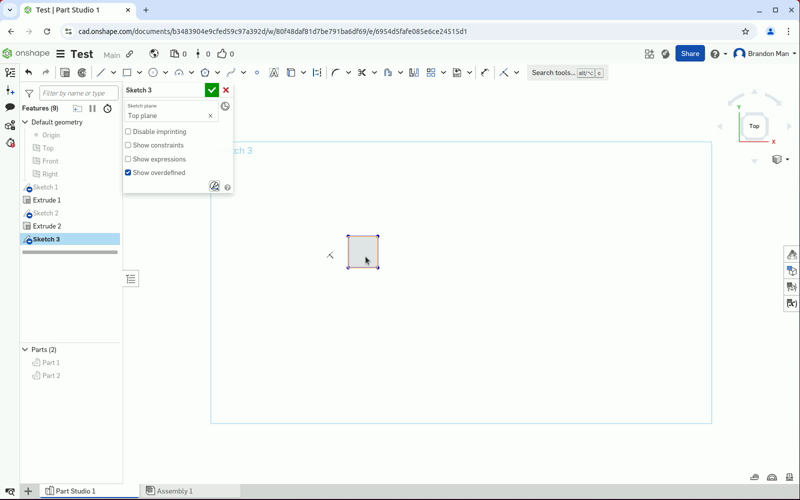
scroll(6)
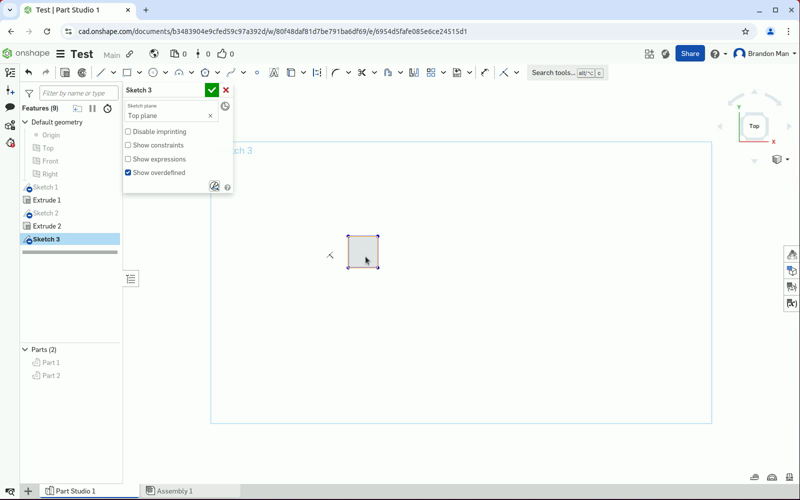
scroll(6)
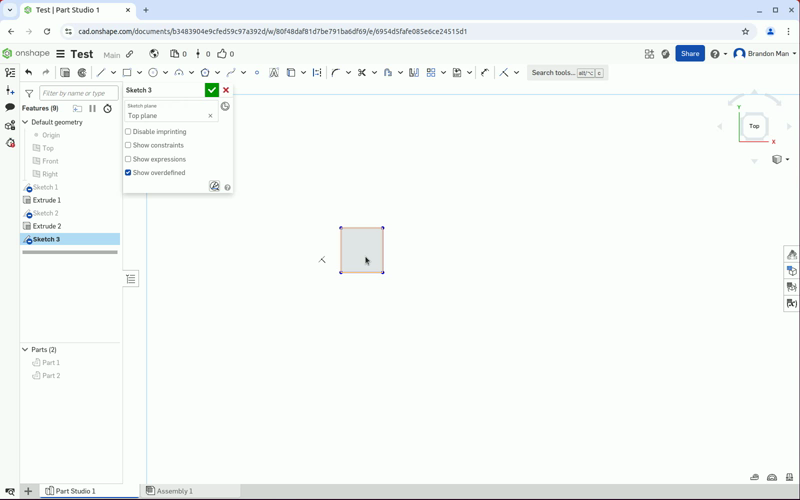
scroll(6)
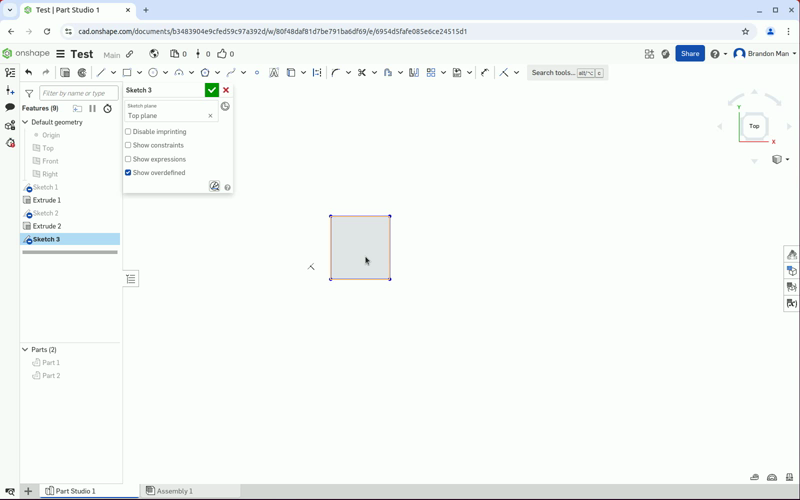
scroll(6)
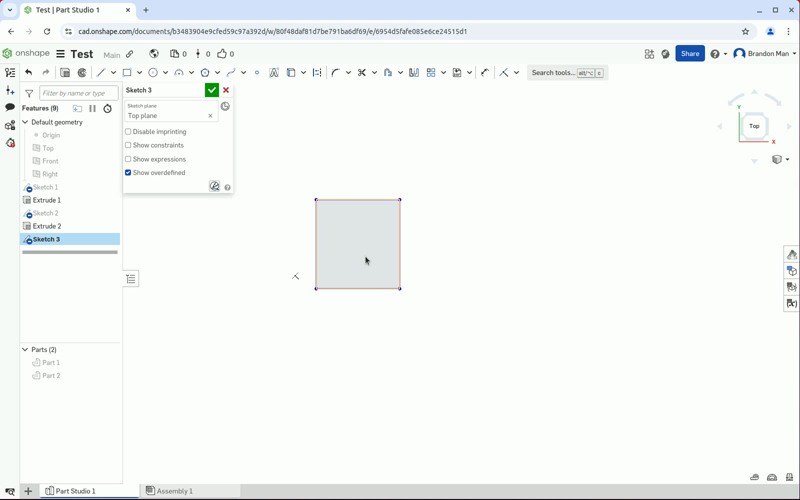
scroll(6)
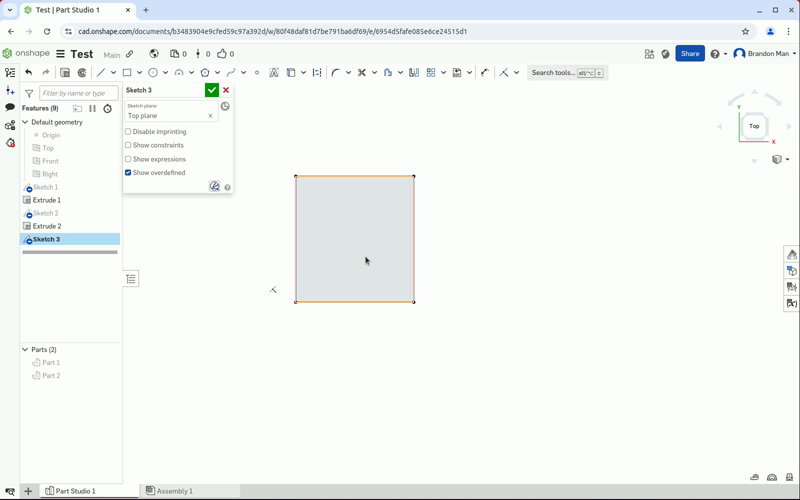
scroll(6)
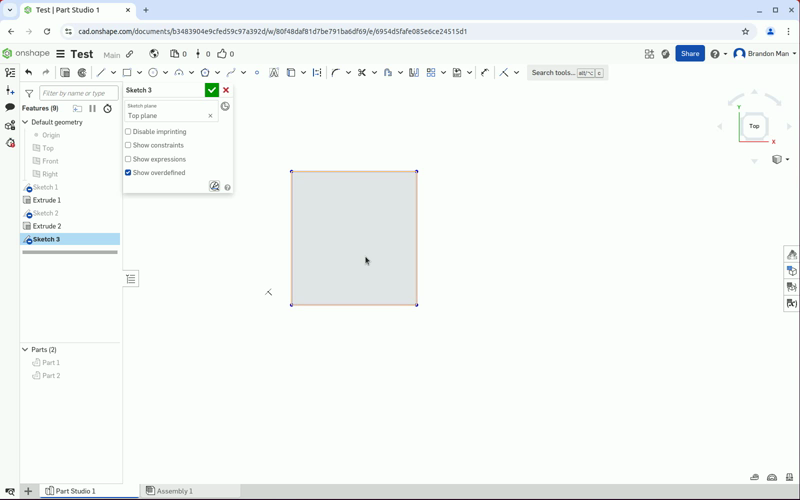
scroll(6)
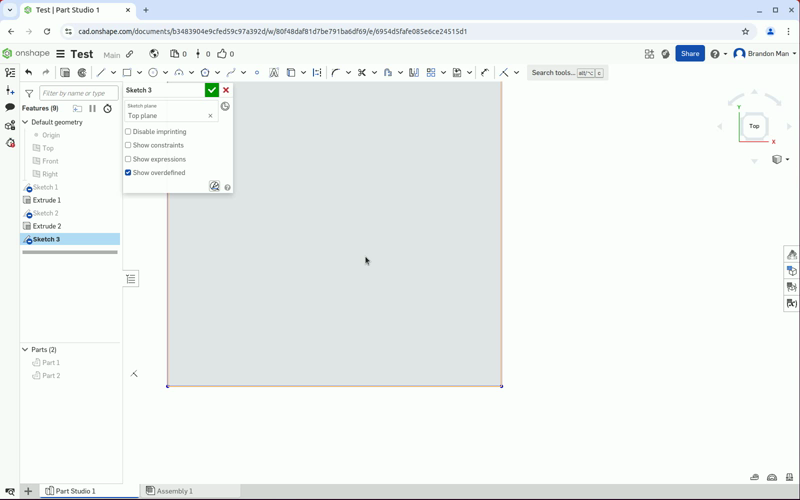
click(365, 256)
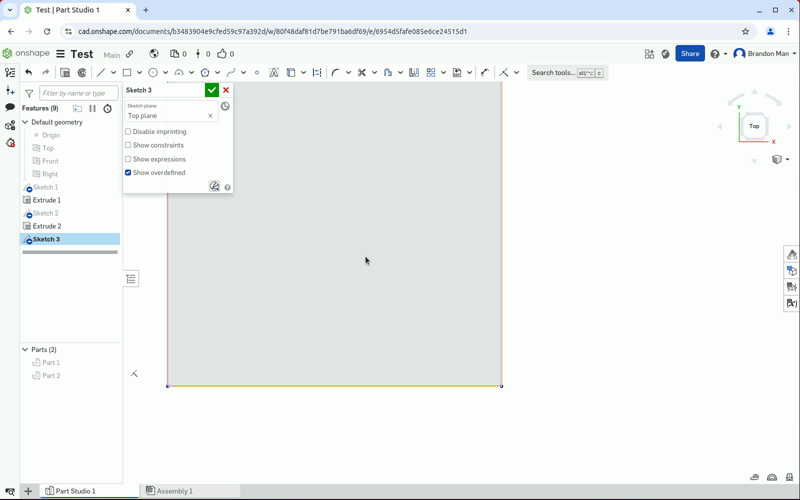
scroll(-6)
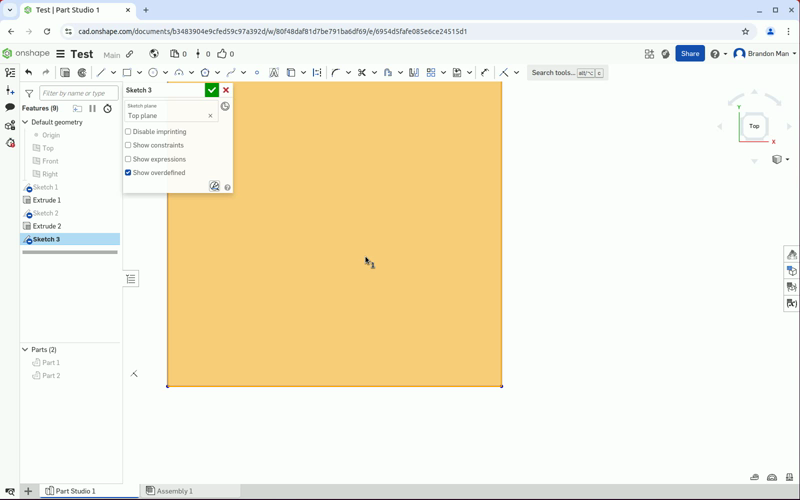
scroll(-6)
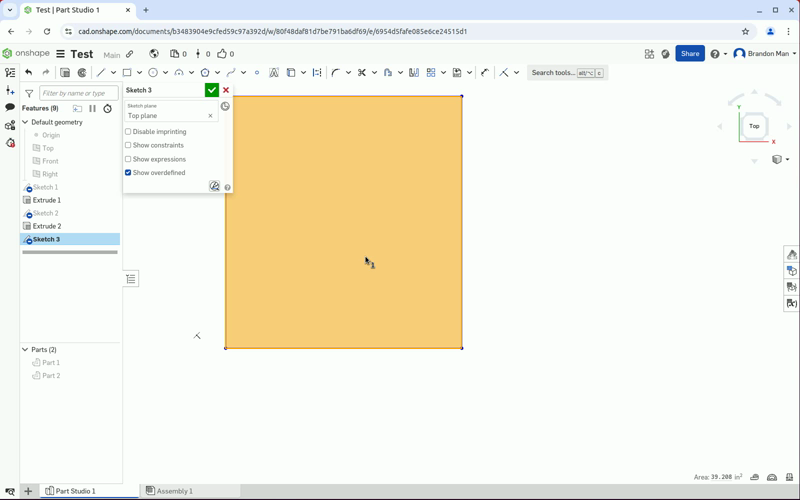
scroll(-6)
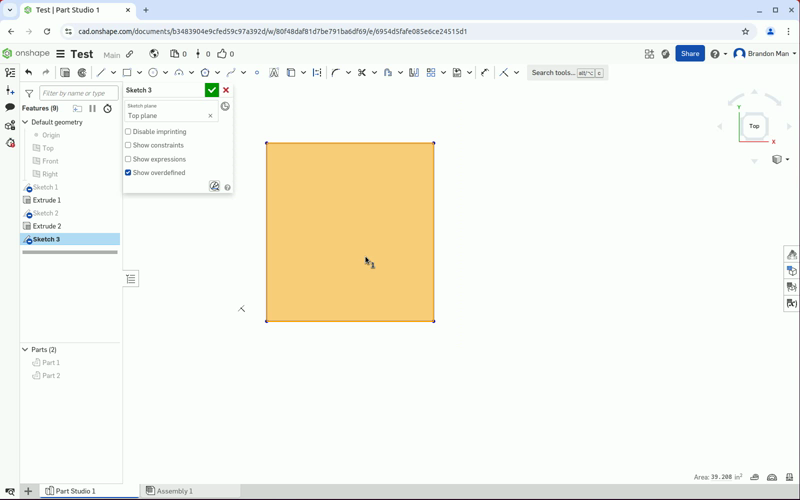
scroll(-6)
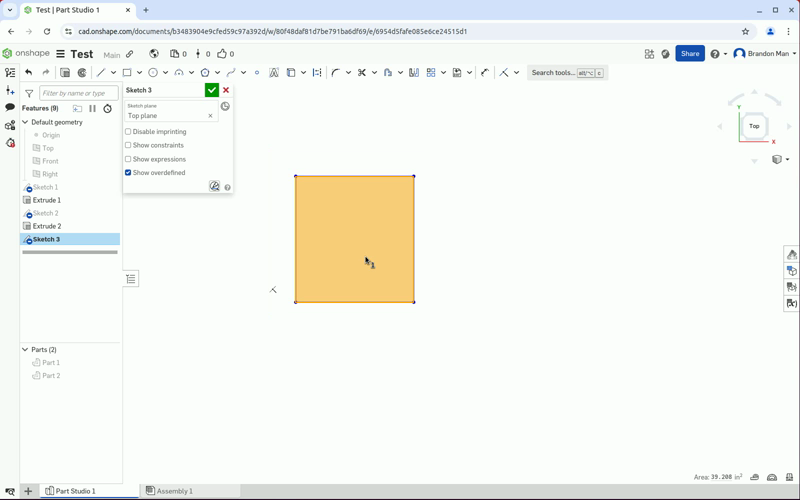
scroll(-6)
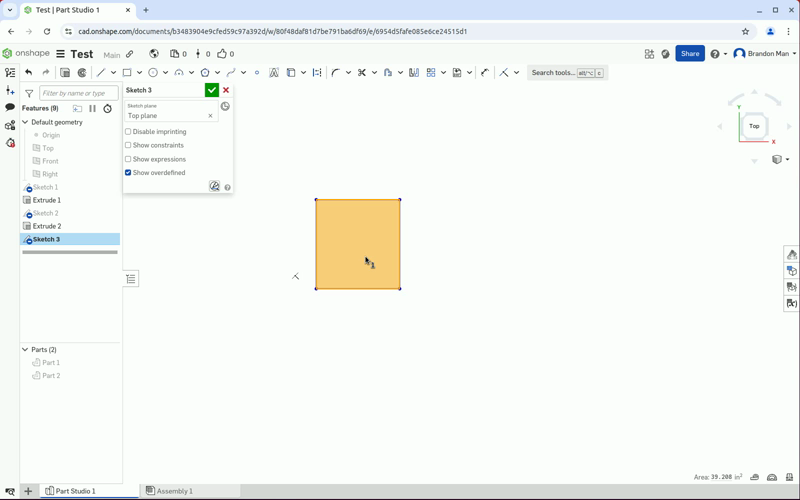
scroll(-6)
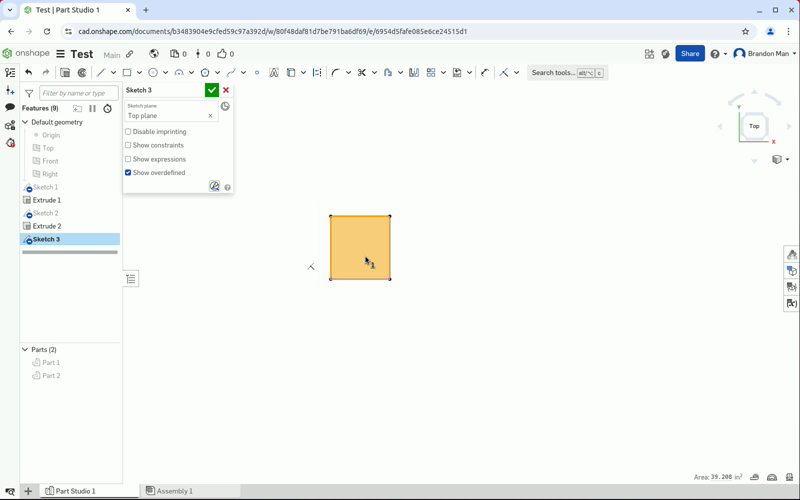
scroll(-6)
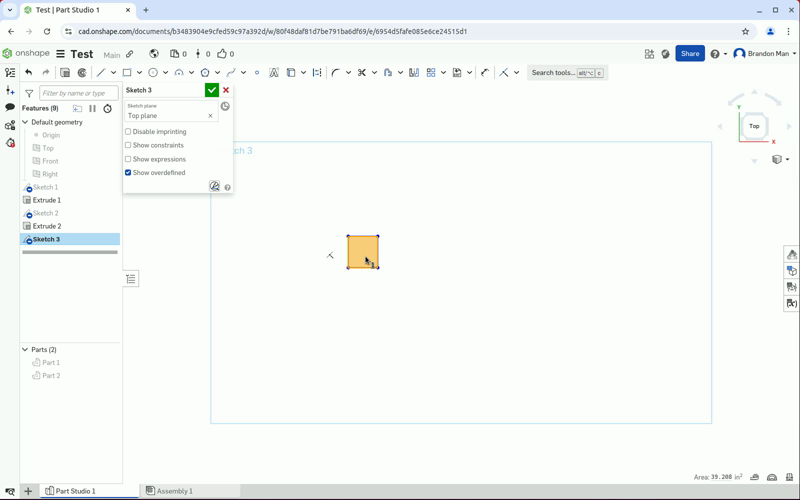
mouse_move(73, 352)
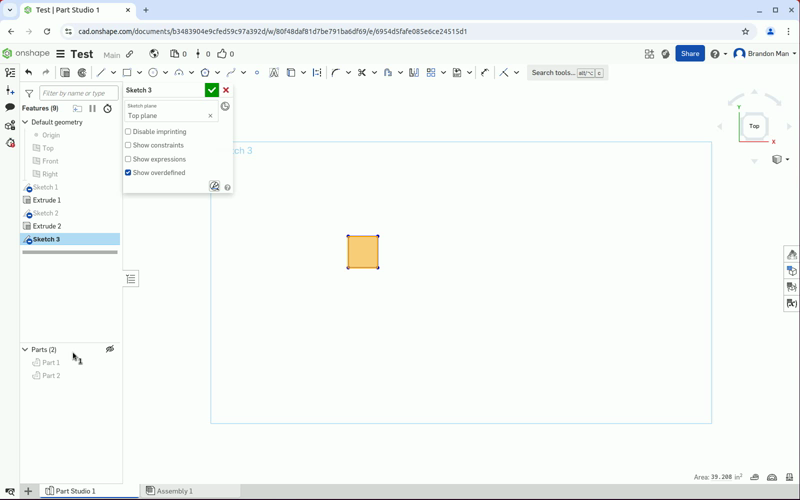
key(shift+y)
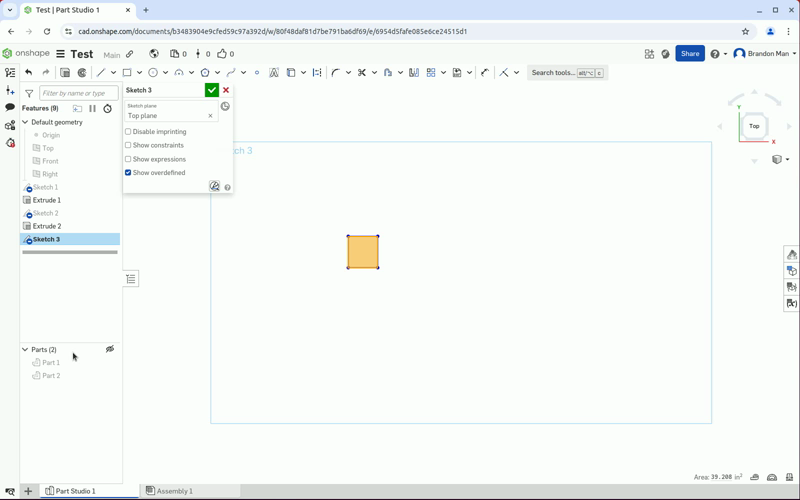
key(shift+e)
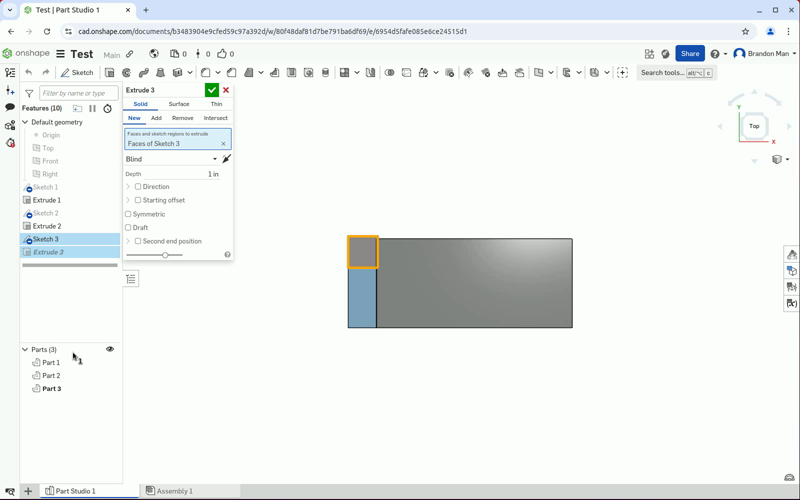
mouse_move(143, 106)
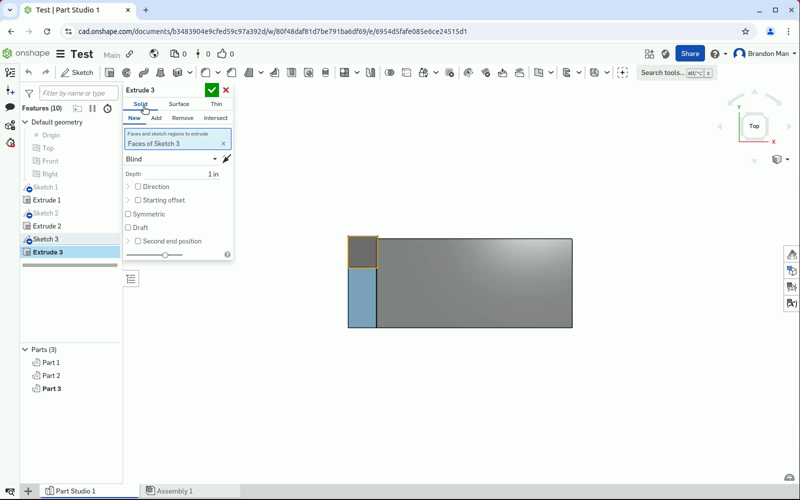
click(143, 106)
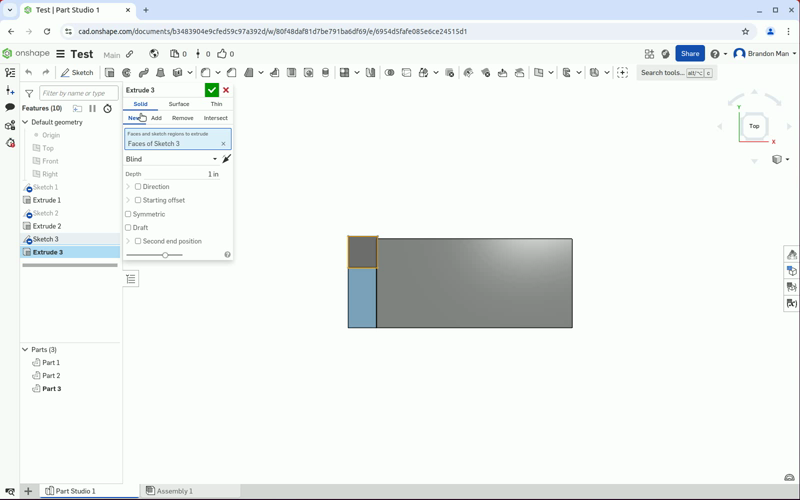
mouse_move(137, 120)
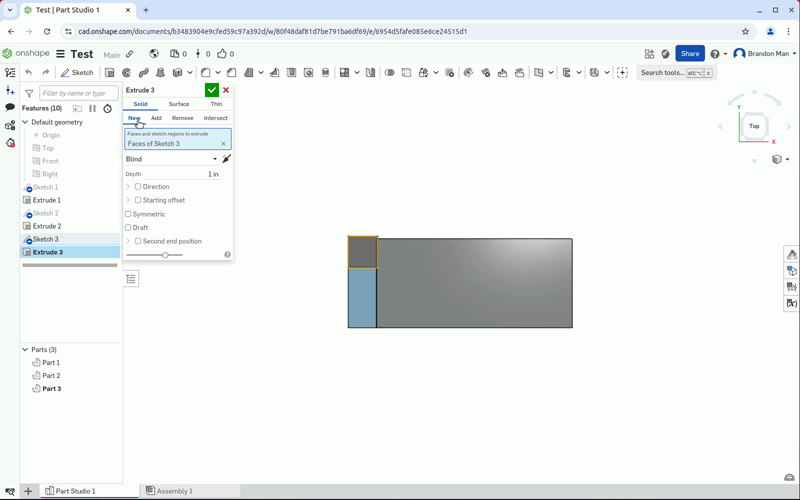
click(137, 120)
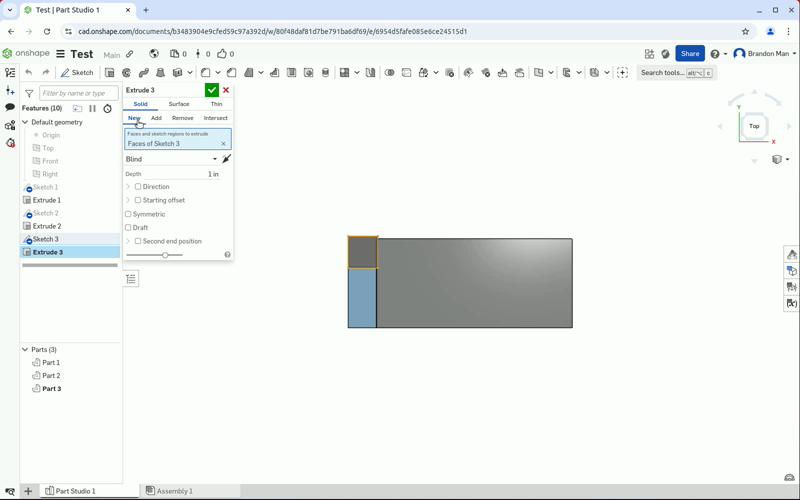
key(tab, 4)
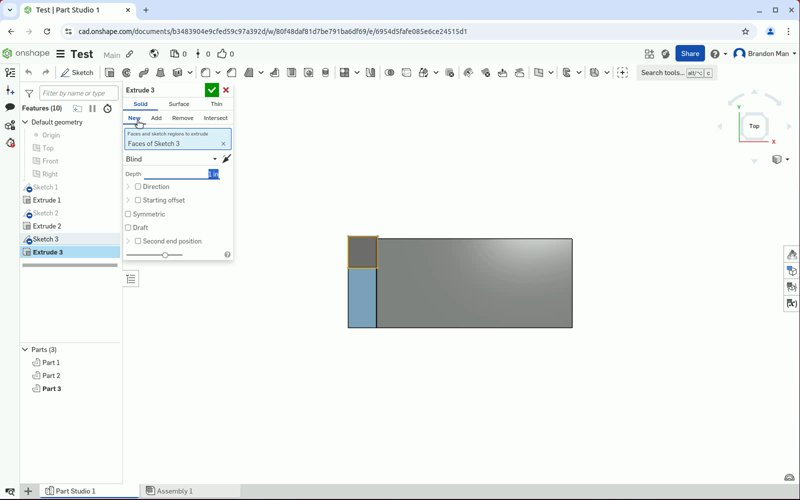
text(8.425)
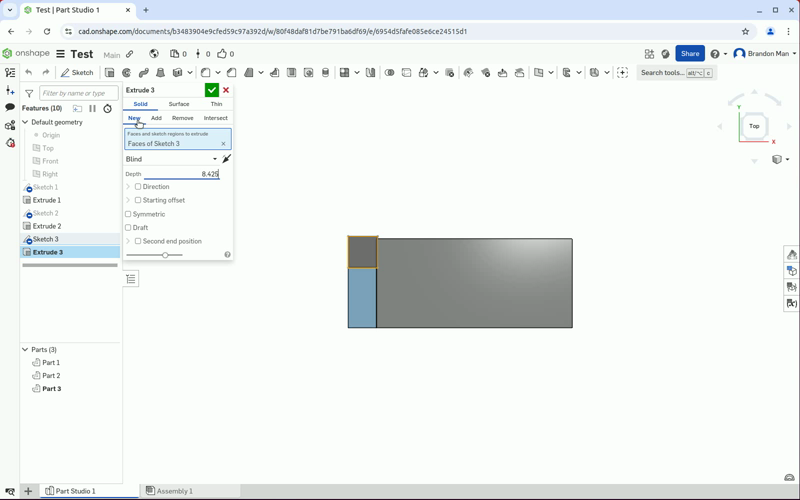
key(enter)
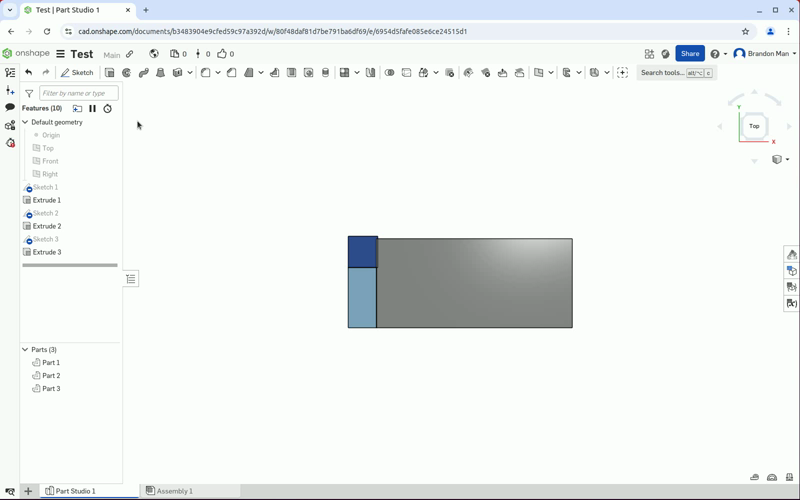
key(shift+h)
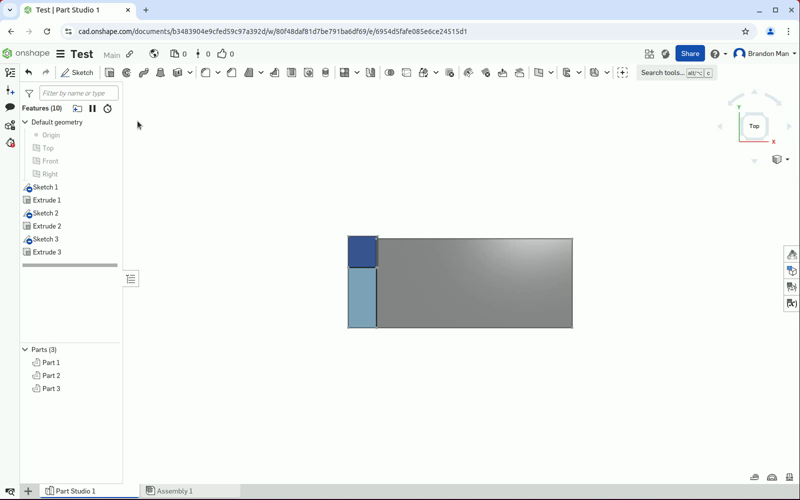
key(shift+h)
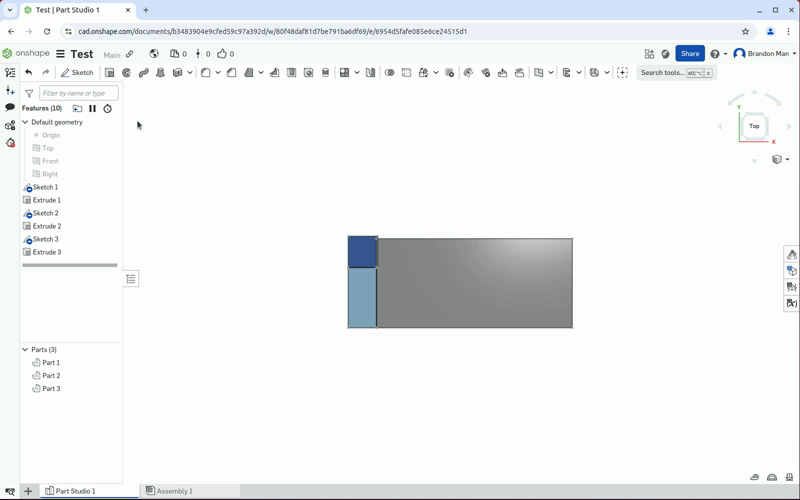
key(shift+7)
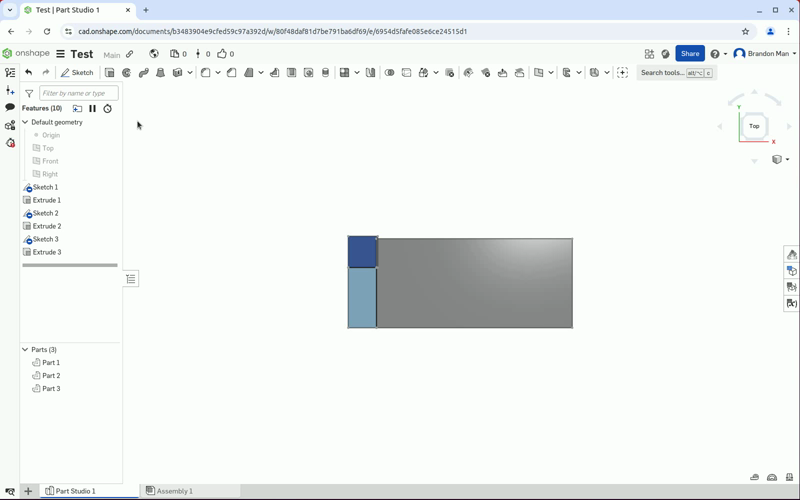
key(up, 3)
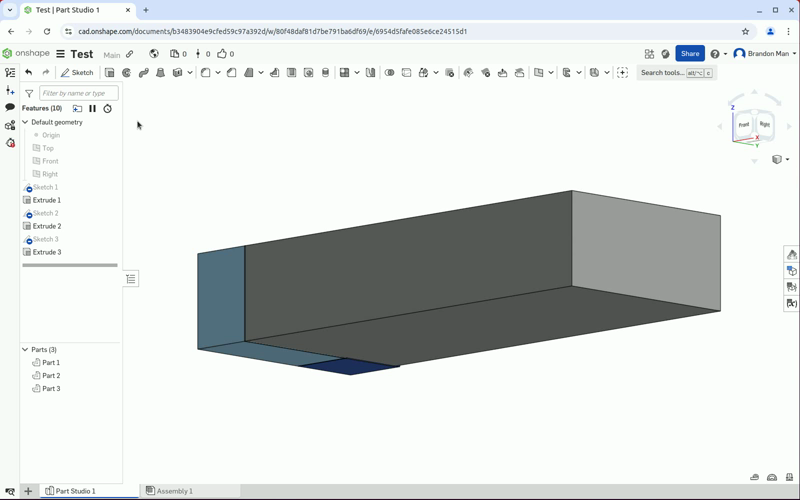
key(left, 3)
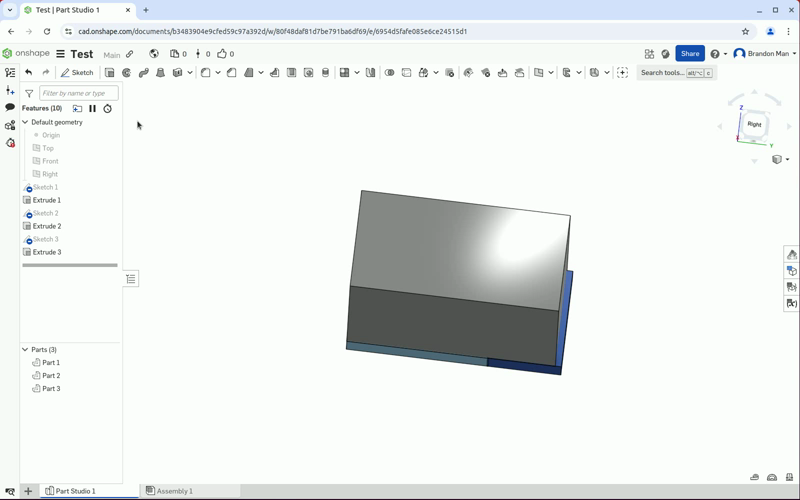
key(right, 3)
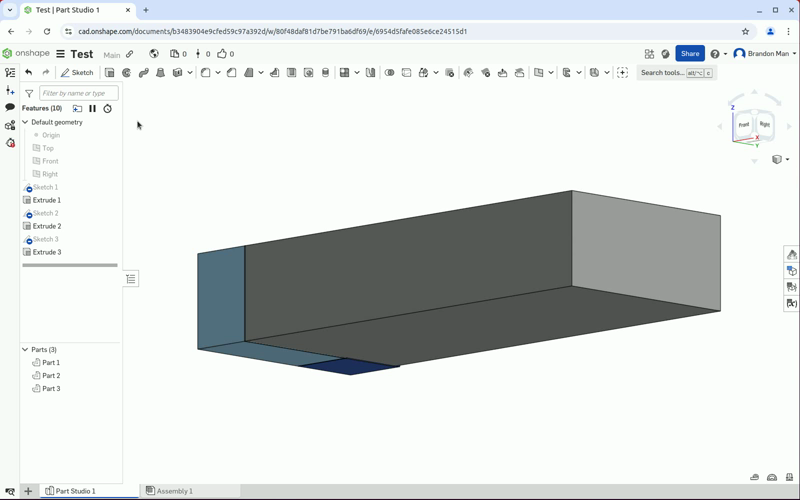
key(down, 3)
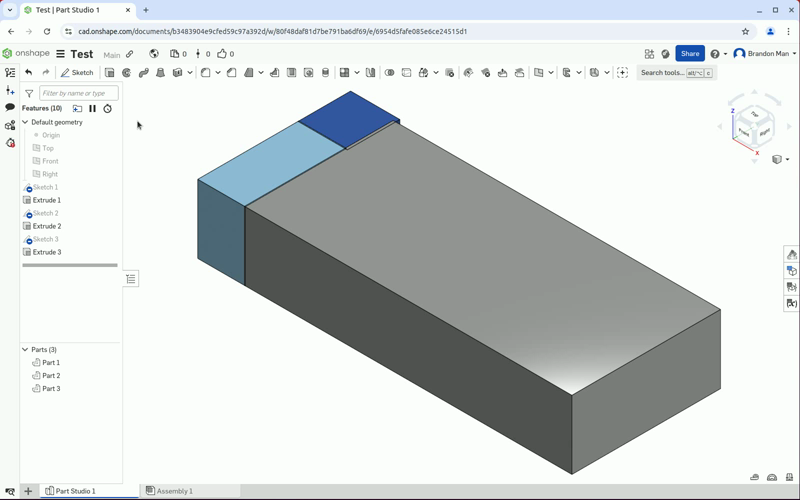
mouse_move(73, 189)
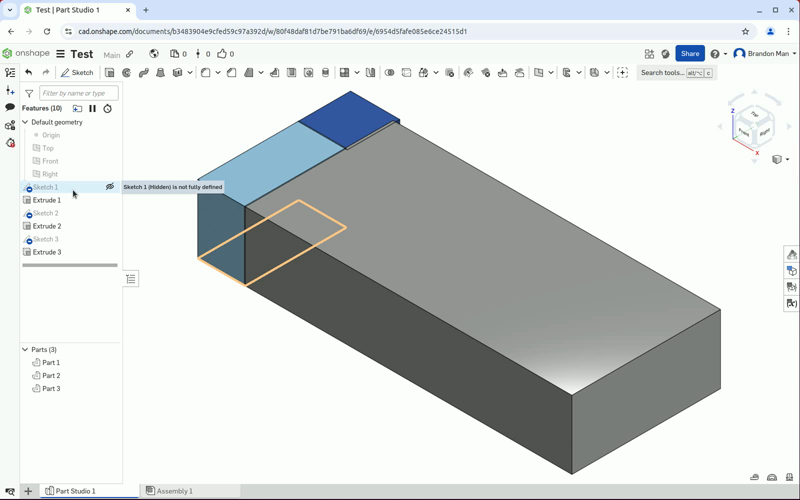
click(73, 189)